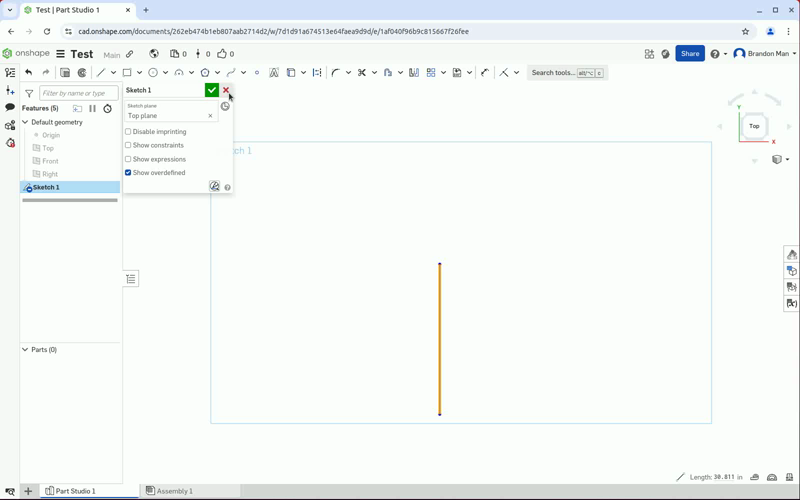
key(shift+h)
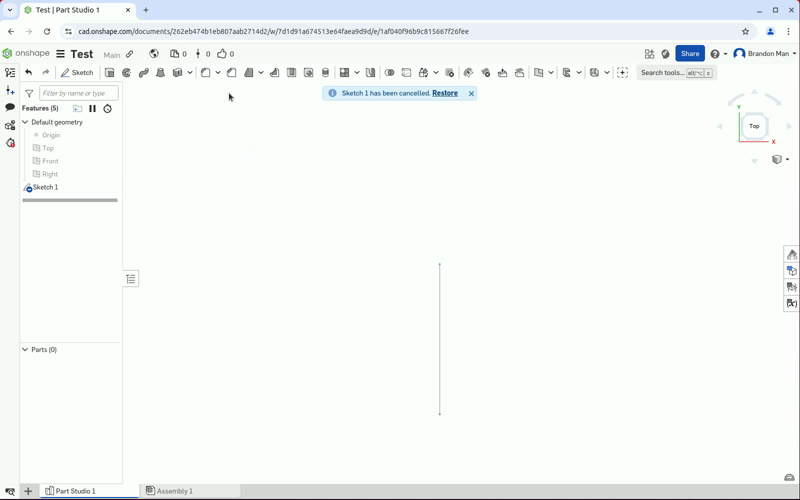
key(shift+s)
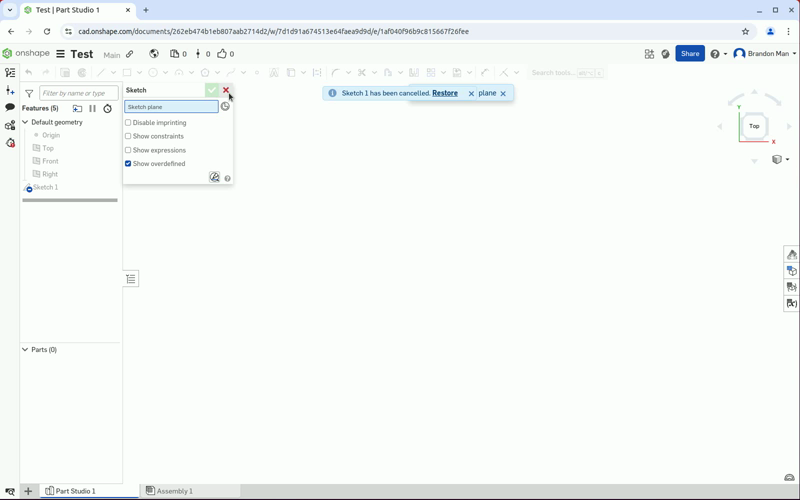
mouse_move(73, 150)
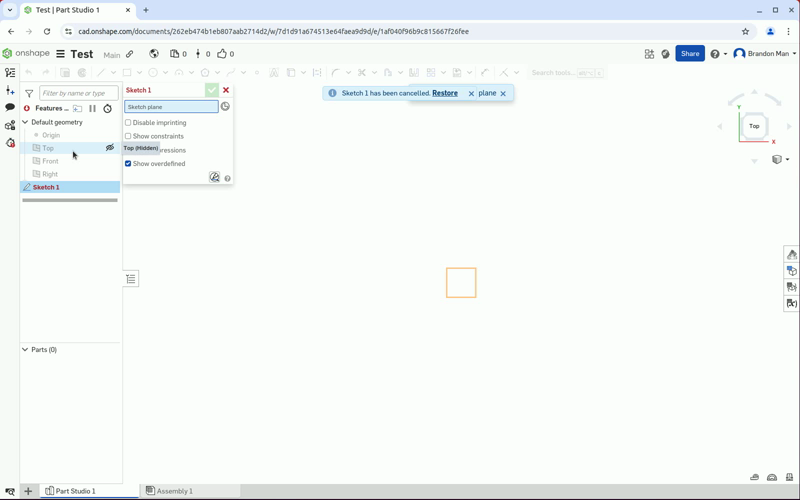
click(73, 150)
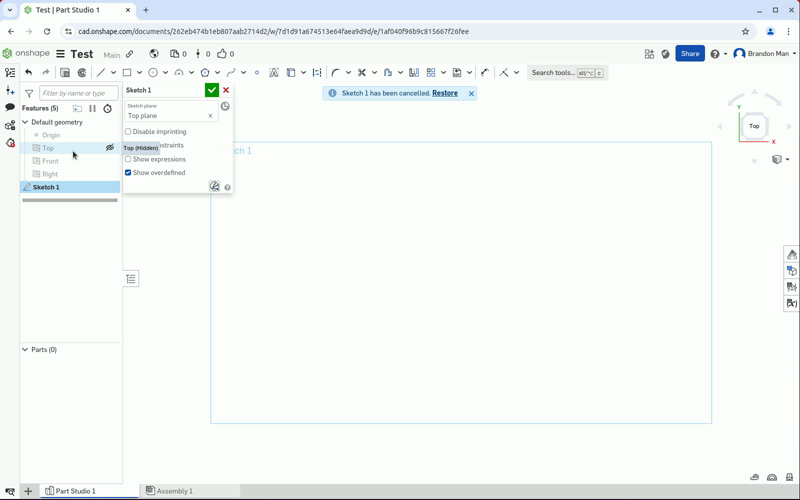
mouse_move(73, 352)
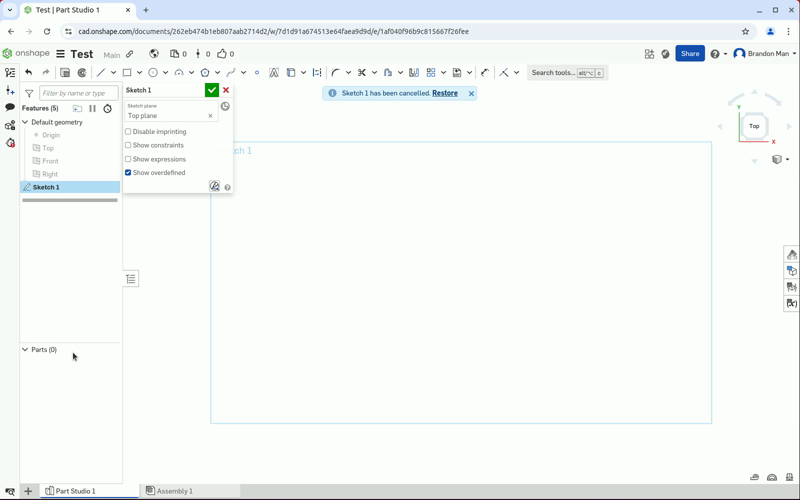
key(y)
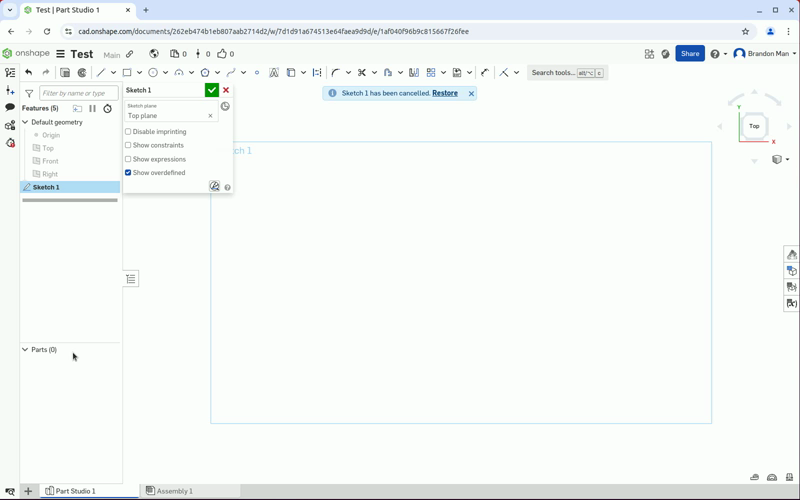
key(a)
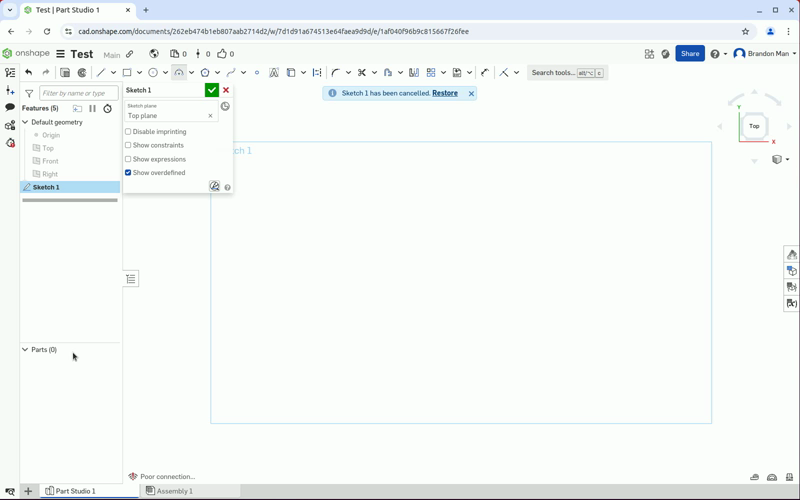
key_down(shift)
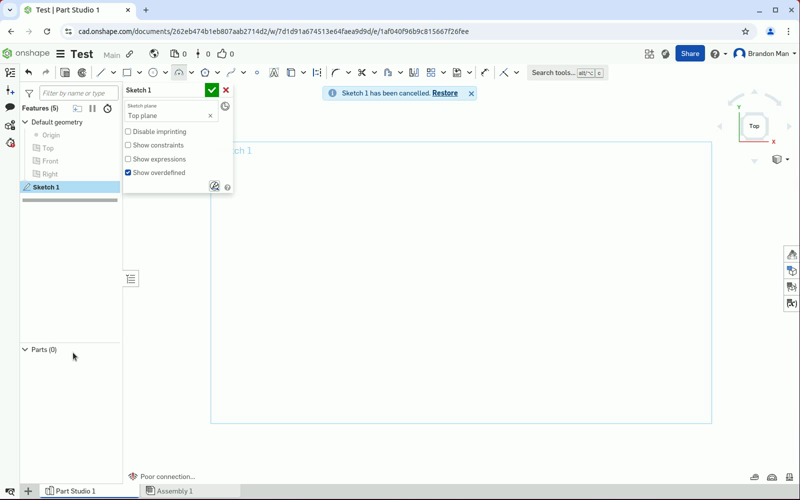
mouse_move(444, 265)
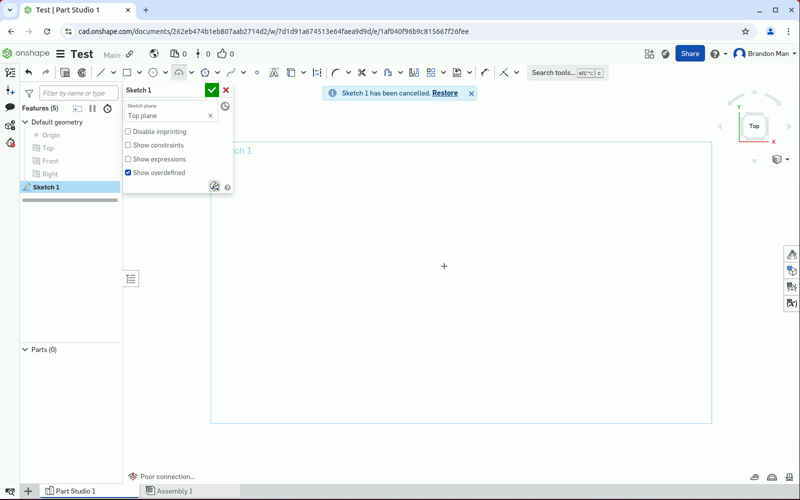
click(444, 265)
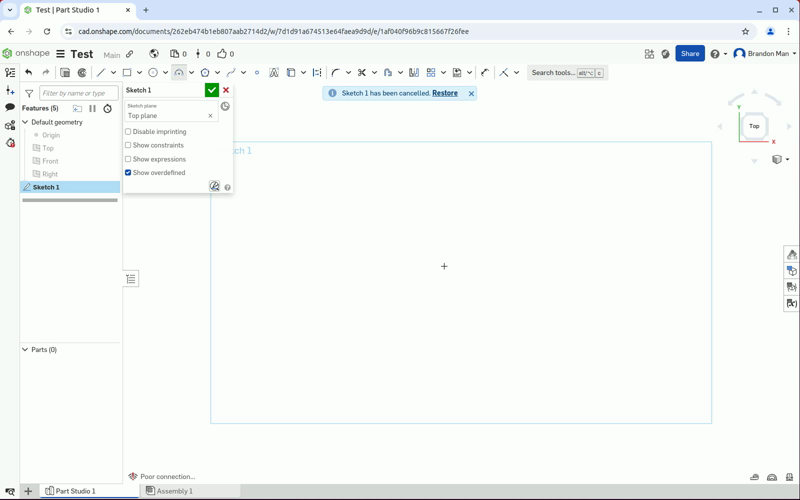
key_up(shift)
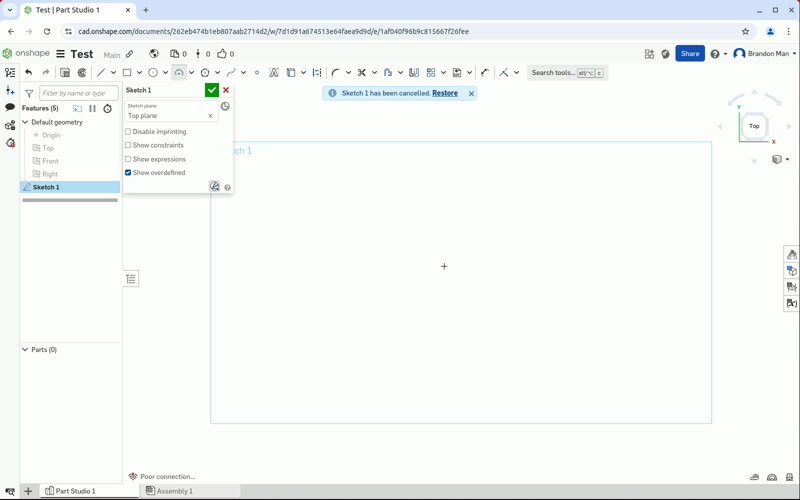
key_down(shift)
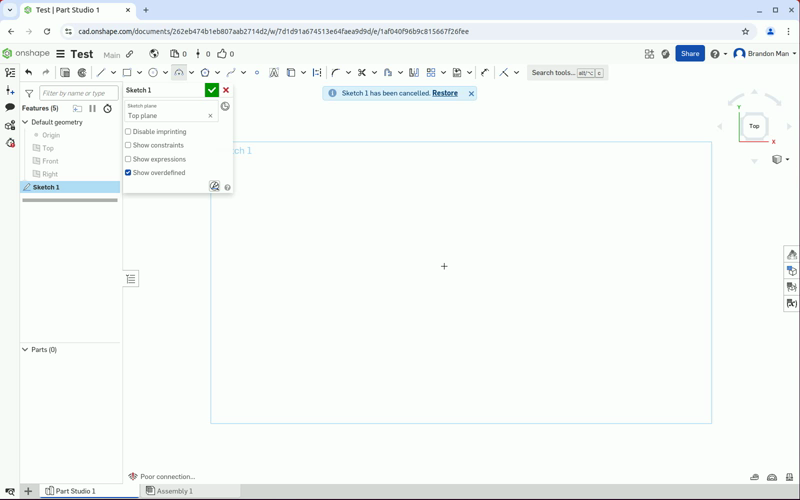
mouse_move(476, 265)
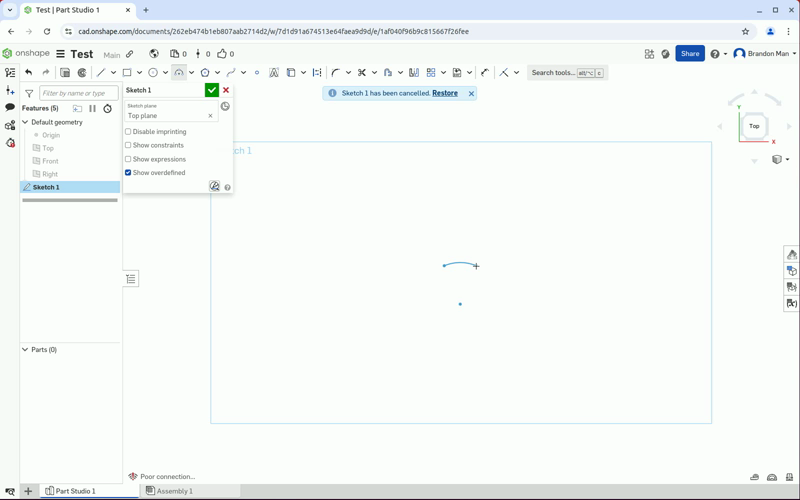
click(476, 265)
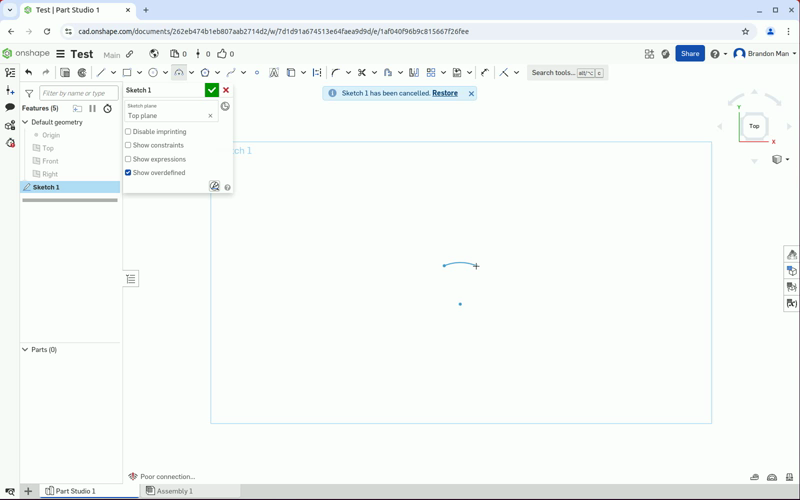
mouse_move(460, 258)
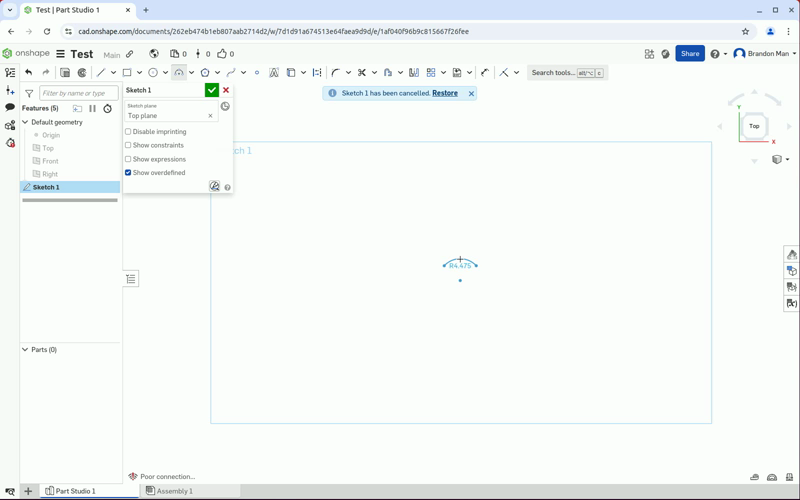
click(460, 258)
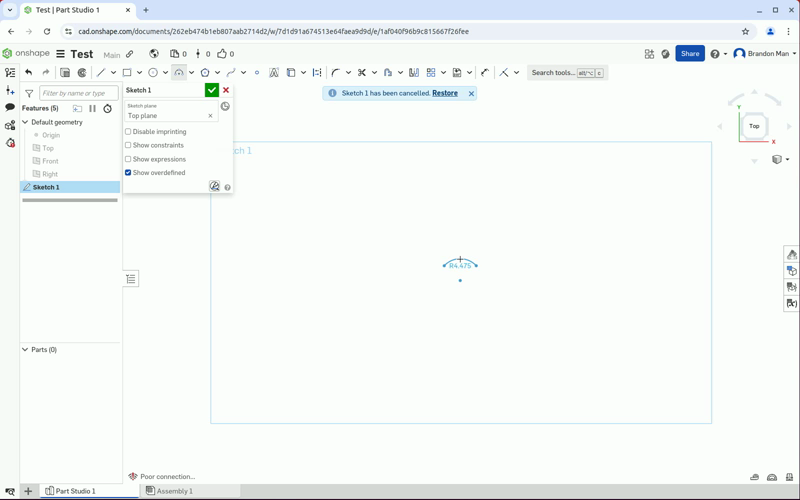
key_up(shift)
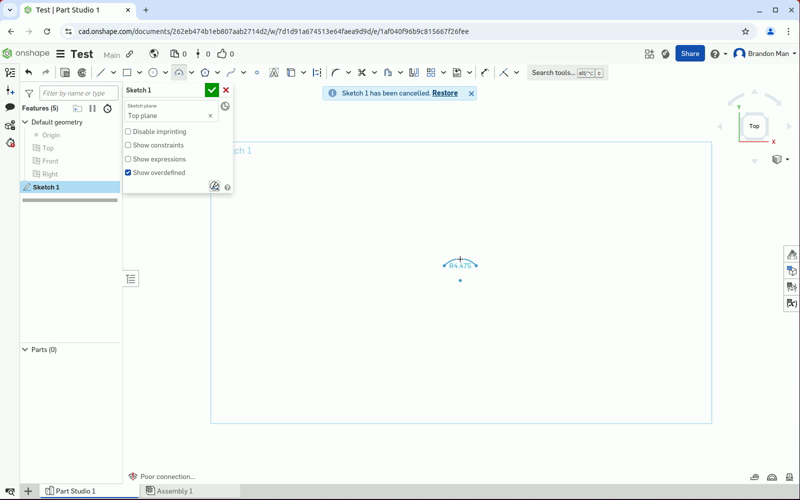
key(esc)
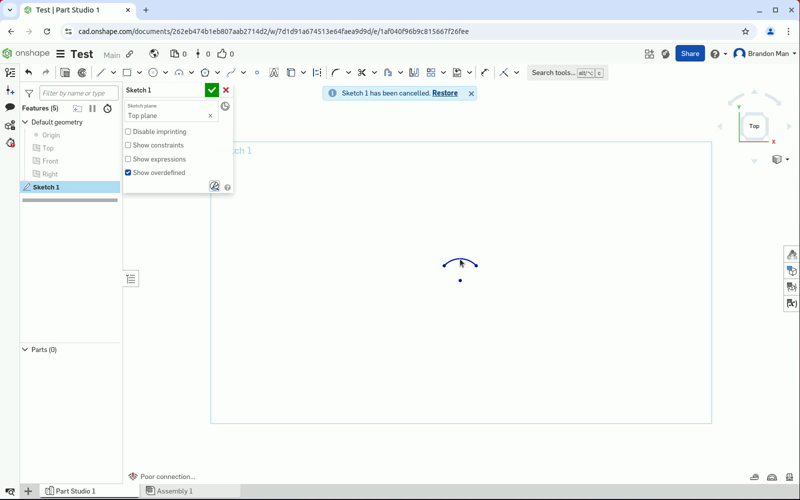
key(l)
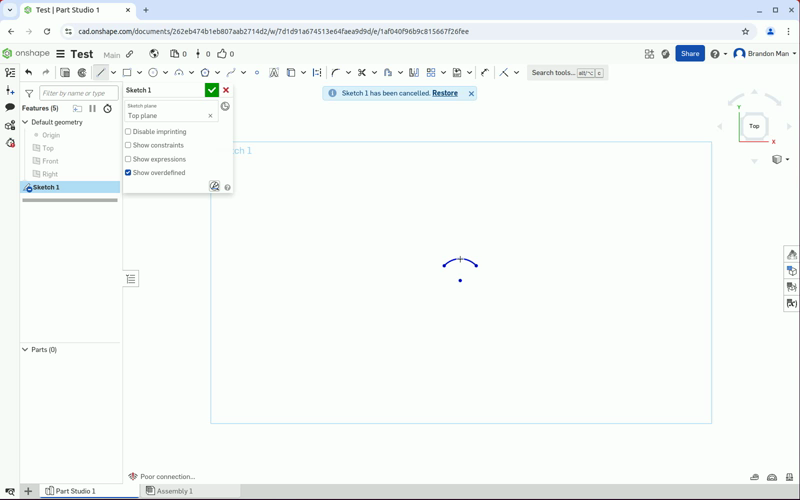
mouse_move(476, 265)
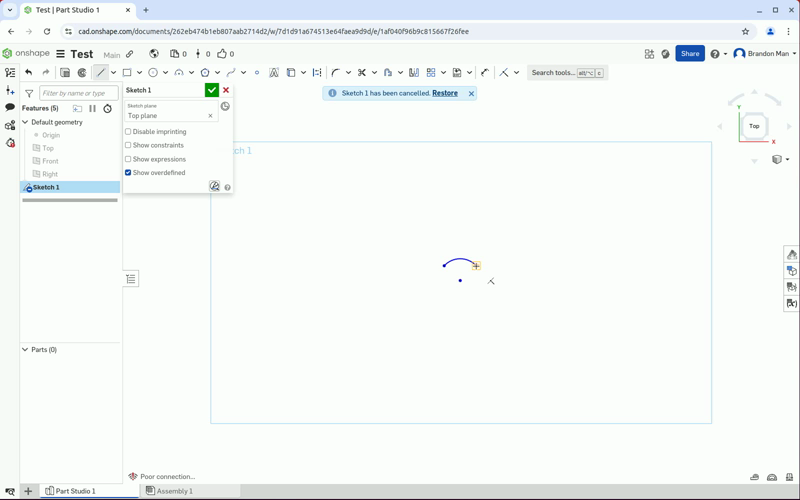
click(476, 265)
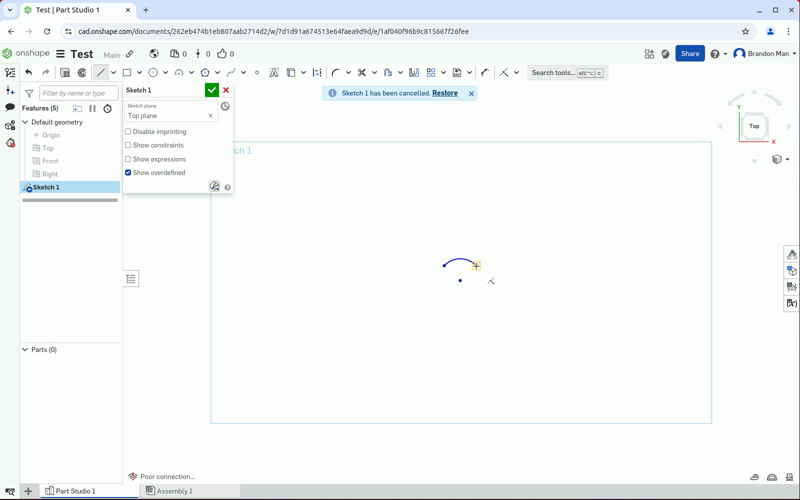
key_down(shift)
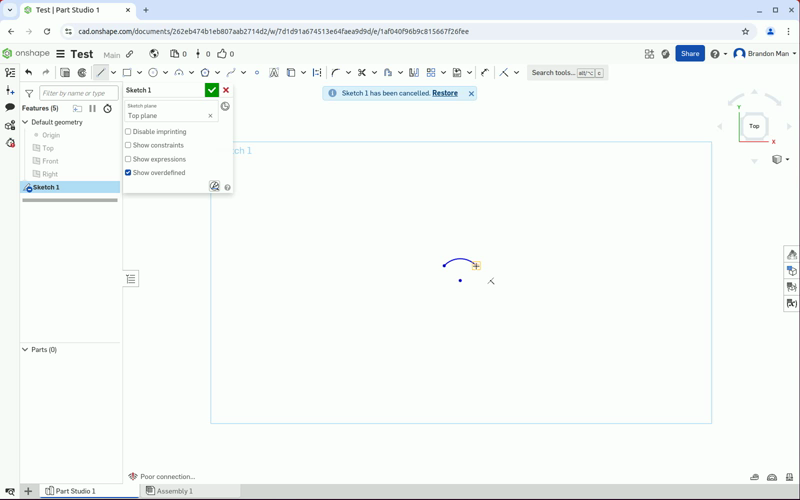
mouse_move(476, 170)
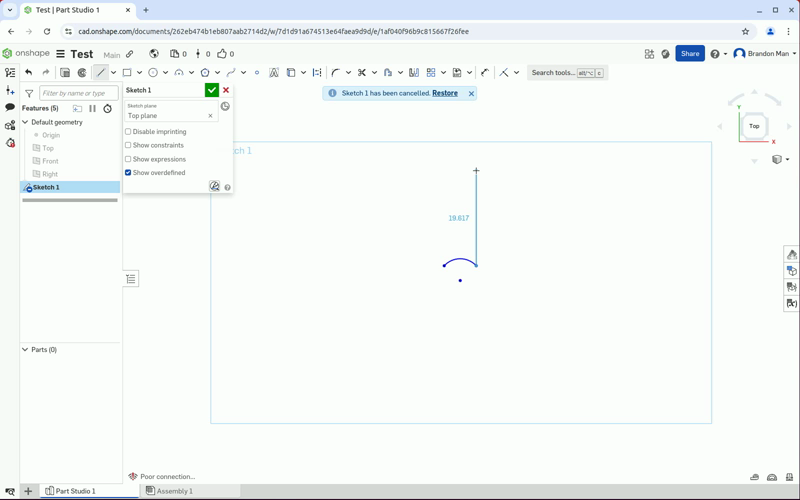
click(476, 170)
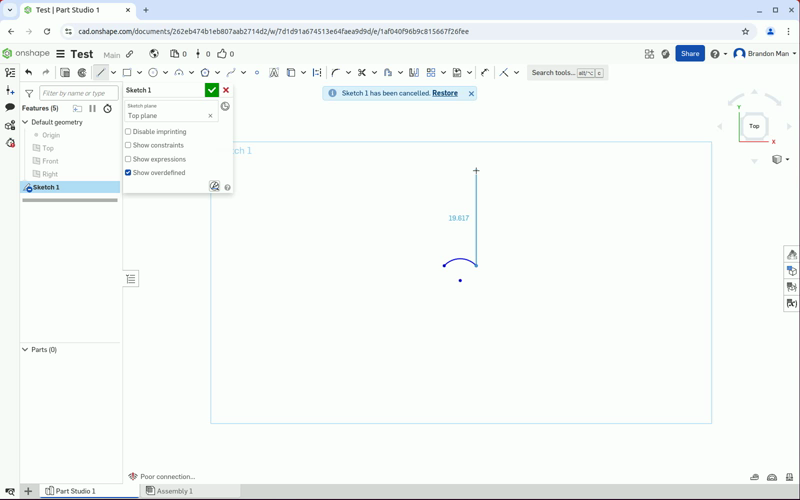
key_up(shift)
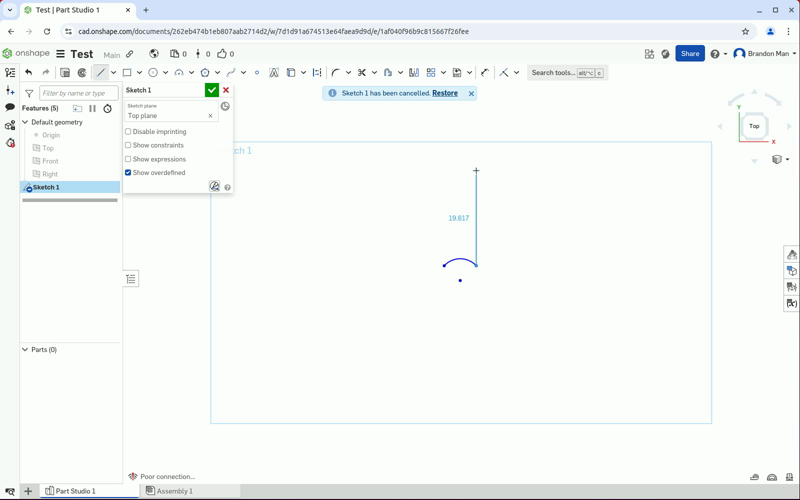
key(esc)
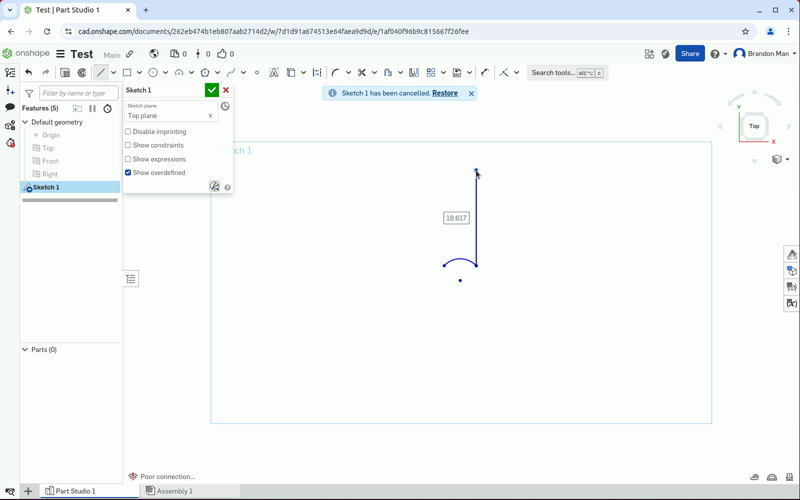
key(a)
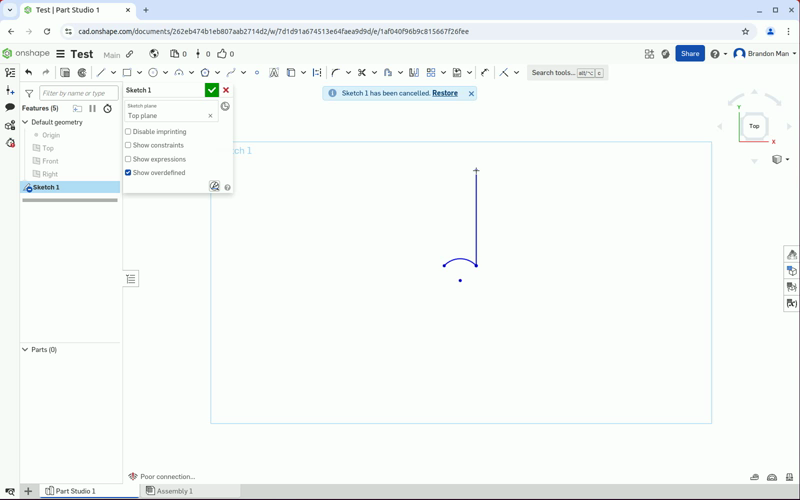
mouse_move(476, 170)
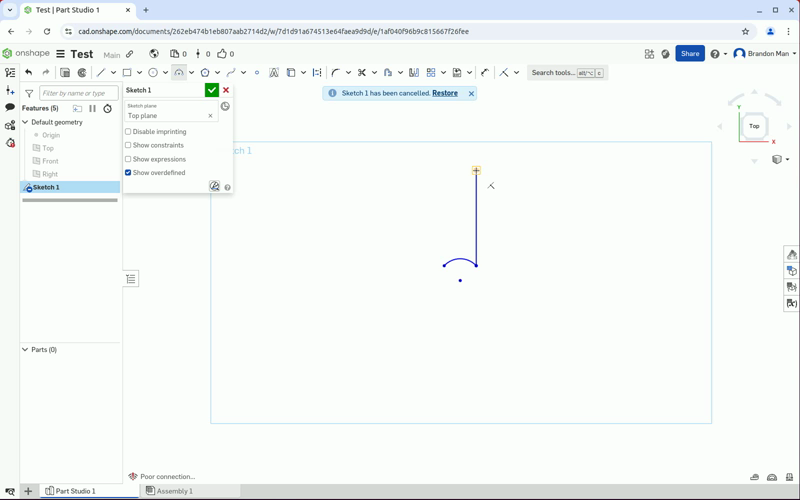
click(476, 170)
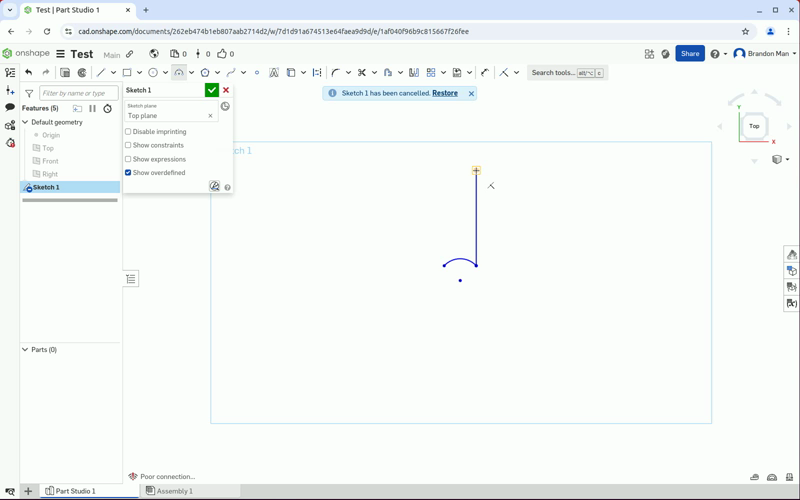
key_down(shift)
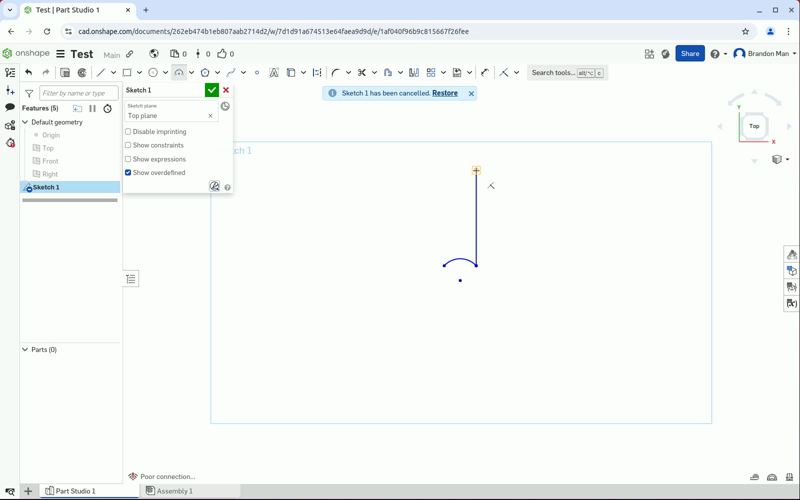
mouse_move(444, 170)
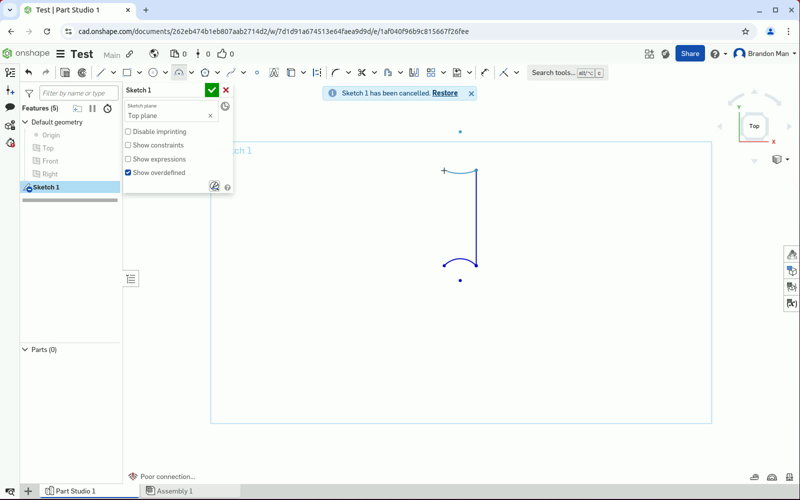
click(444, 170)
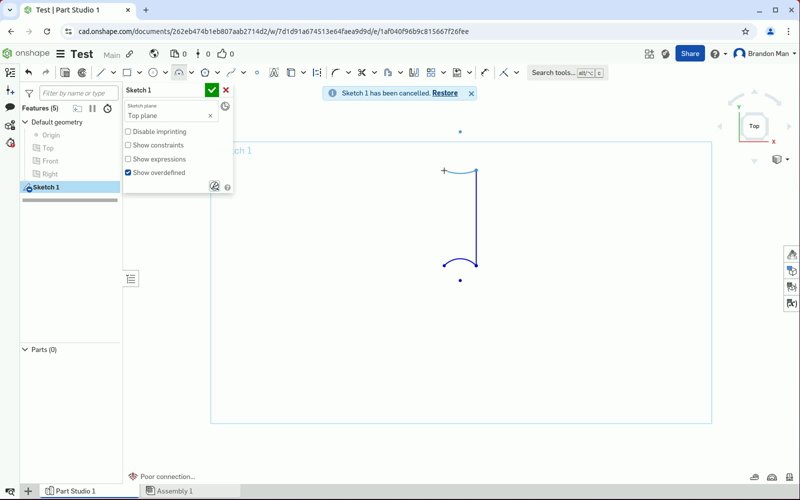
mouse_move(460, 186)
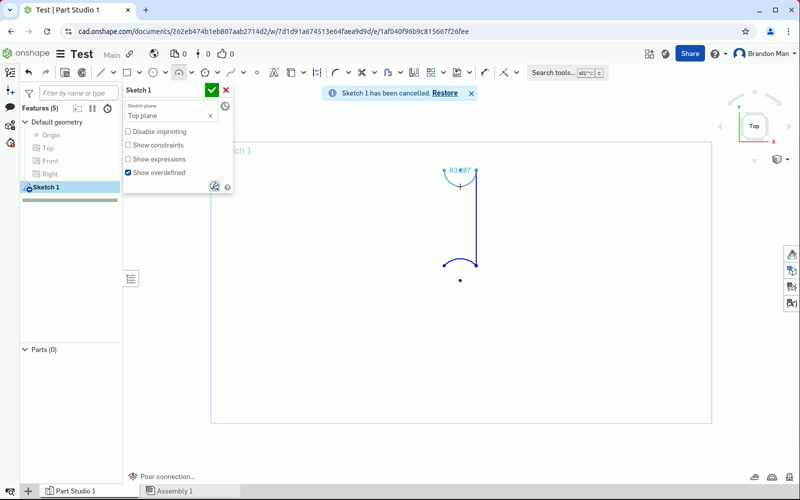
click(460, 186)
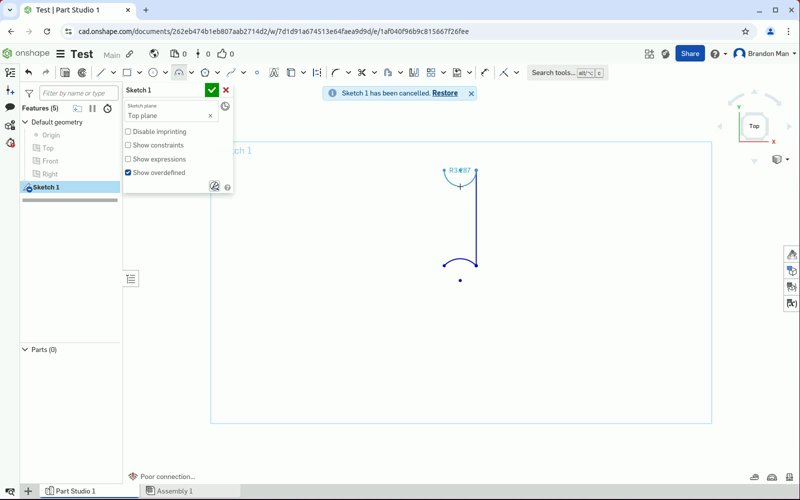
key_up(shift)
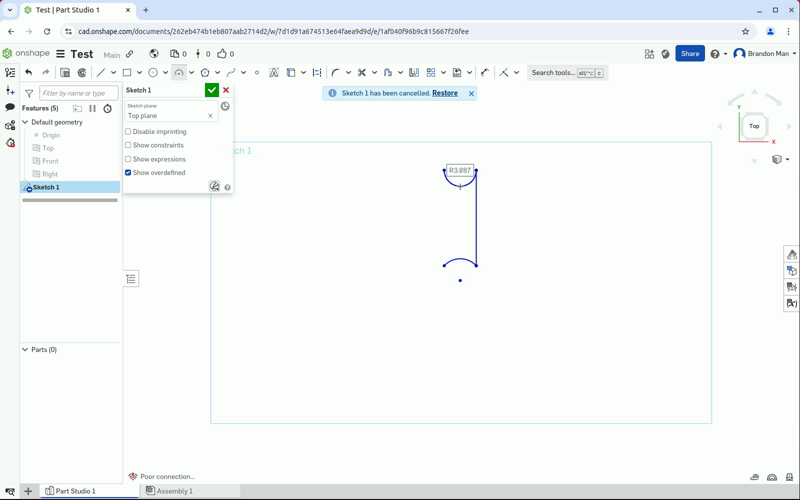
key(esc)
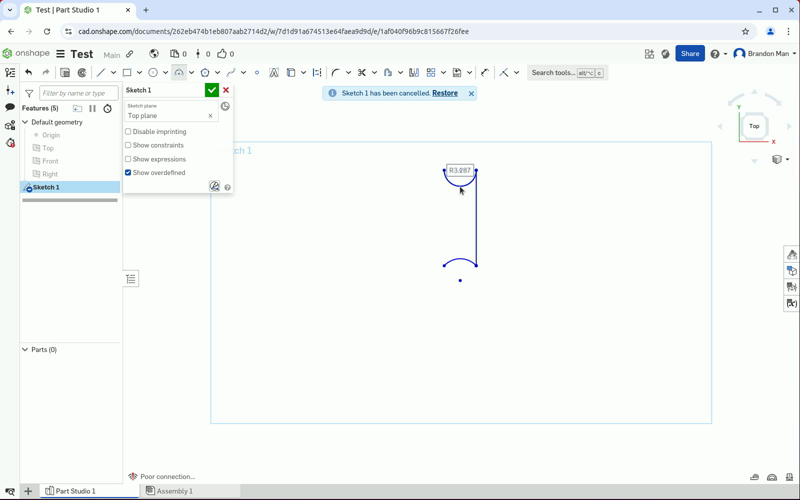
key(l)
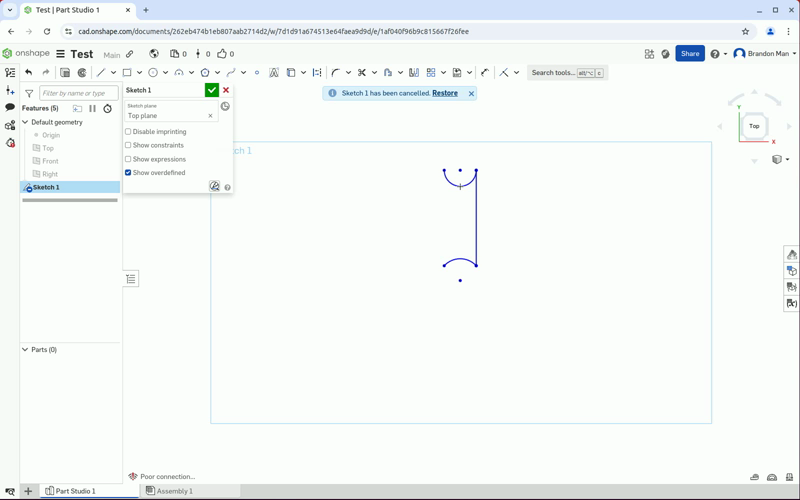
mouse_move(444, 170)
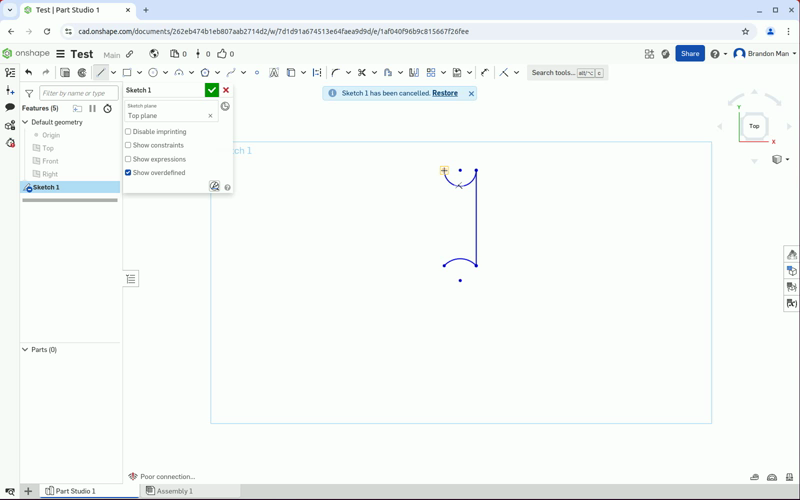
click(444, 170)
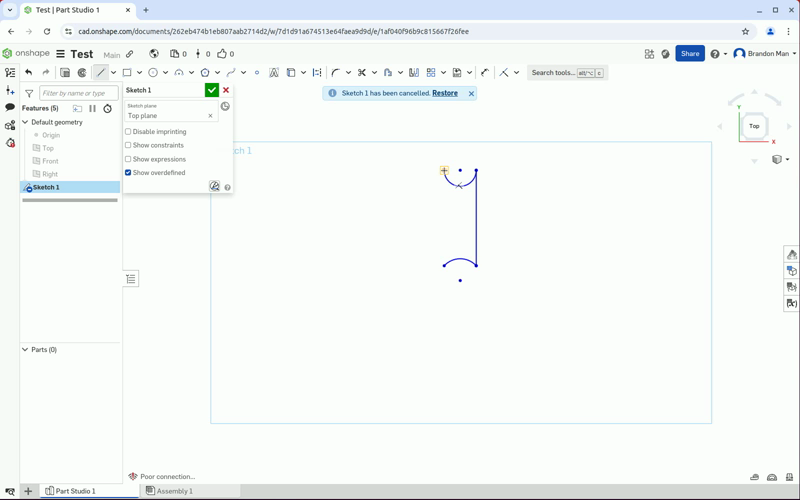
key_down(shift)
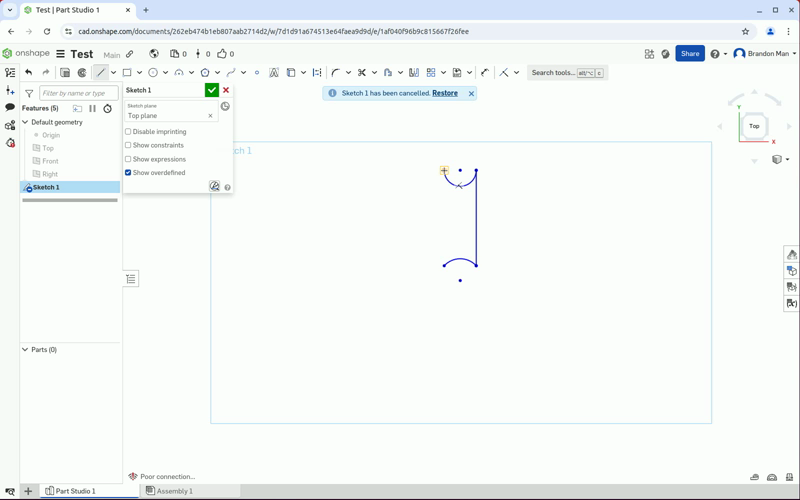
mouse_move(444, 265)
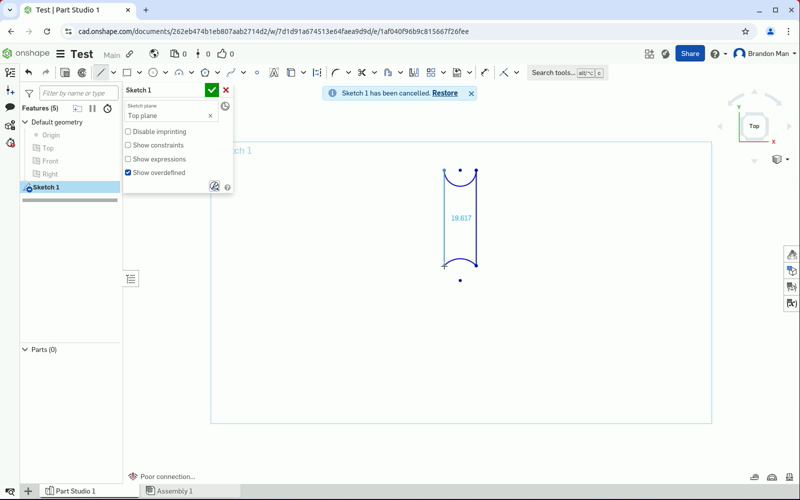
key_up(shift)
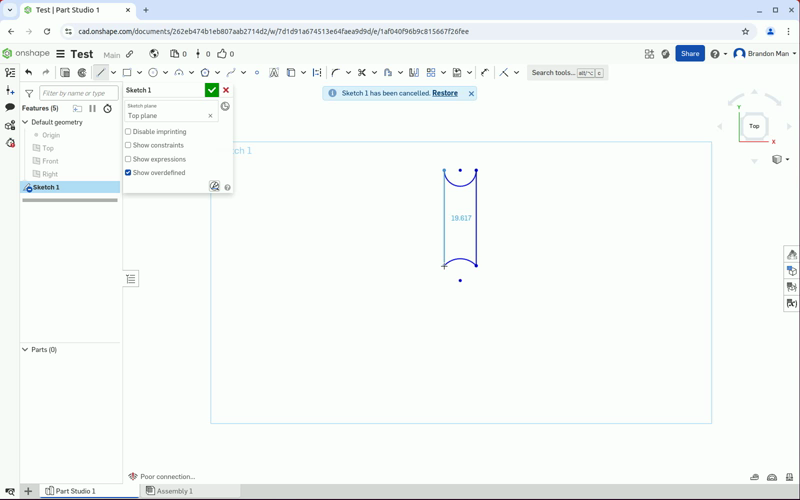
click(444, 265)
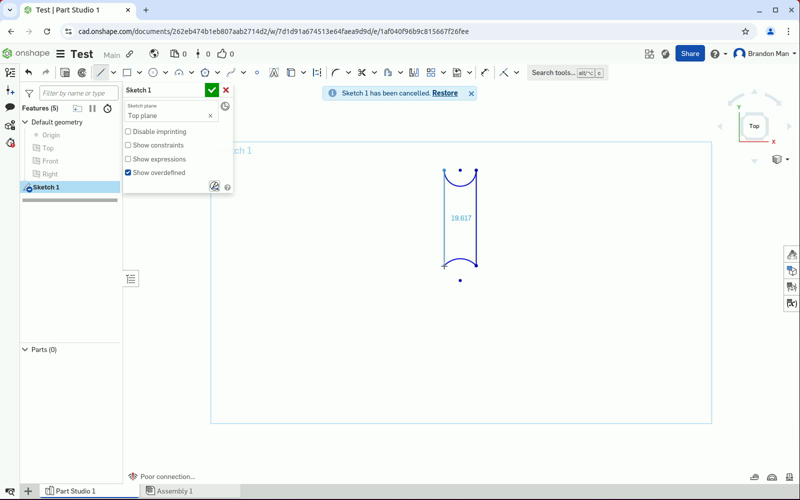
key(esc)
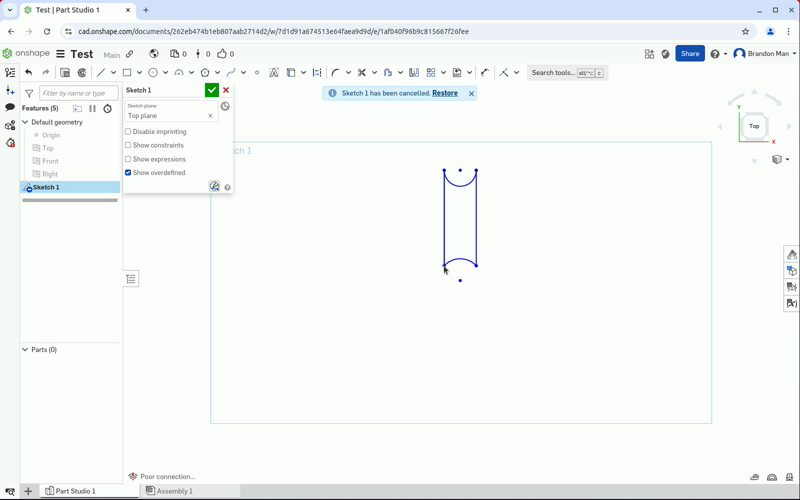
mouse_move(471, 186)
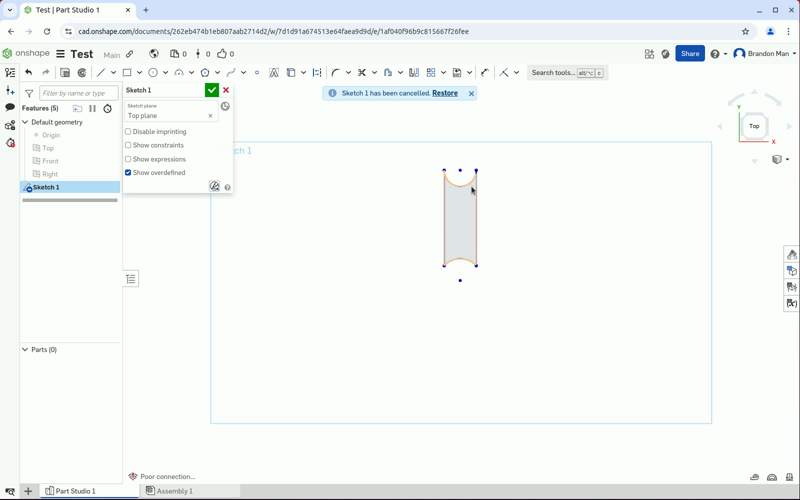
scroll(6)
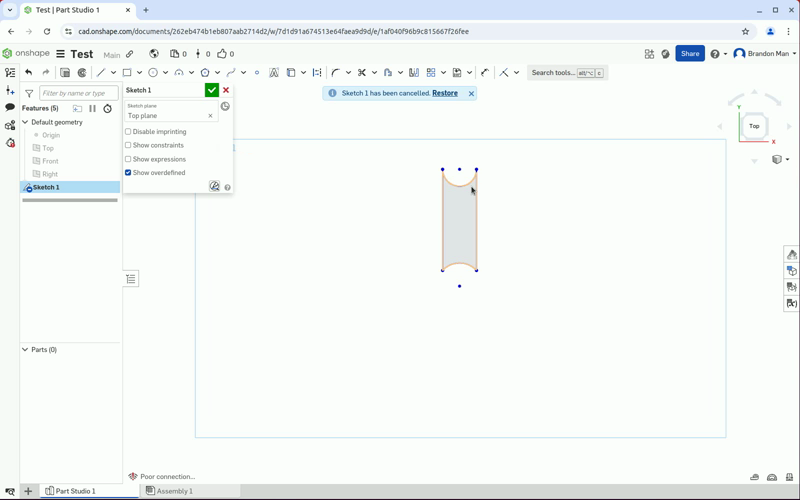
scroll(6)
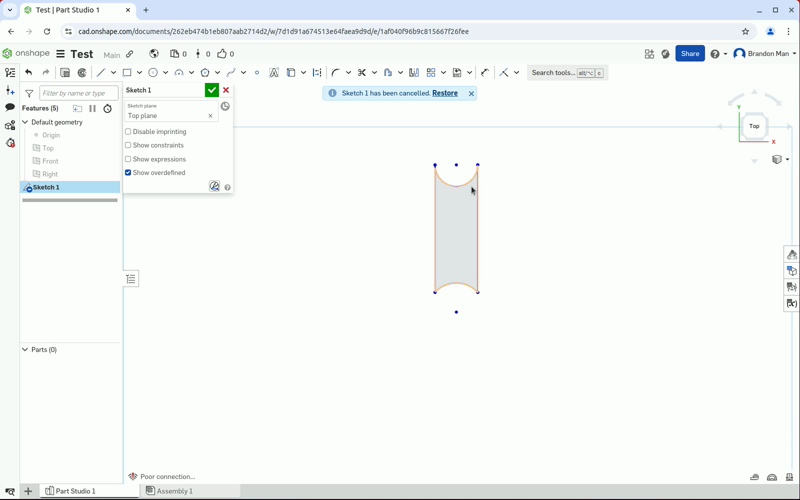
scroll(6)
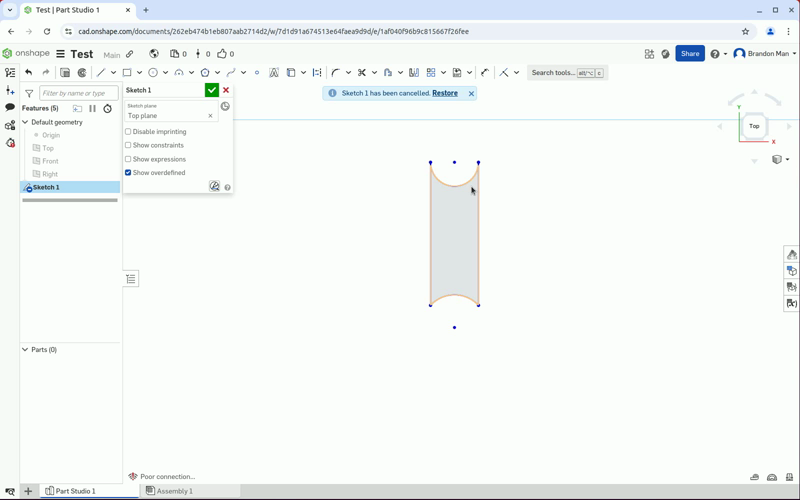
scroll(6)
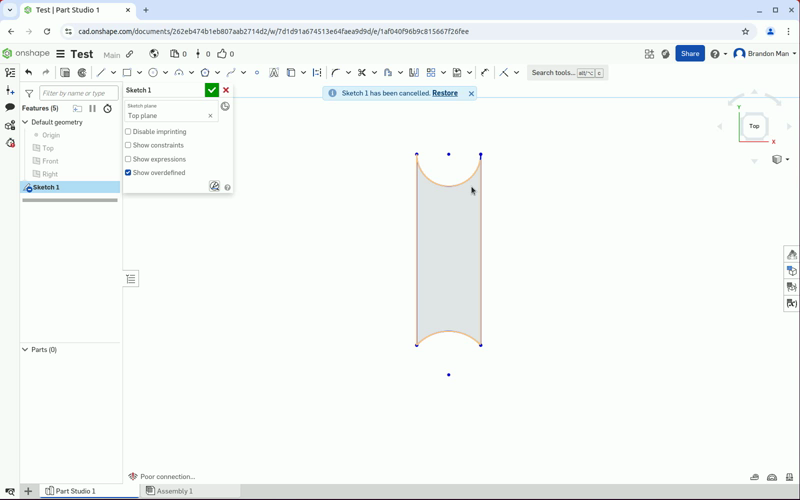
scroll(6)
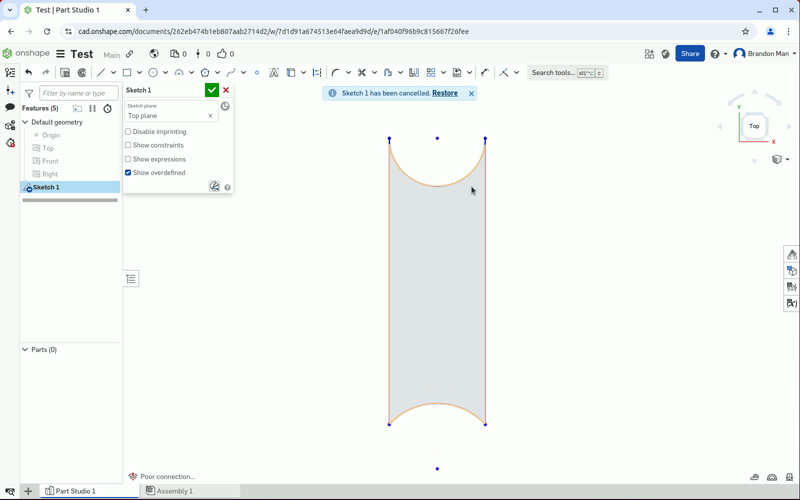
scroll(6)
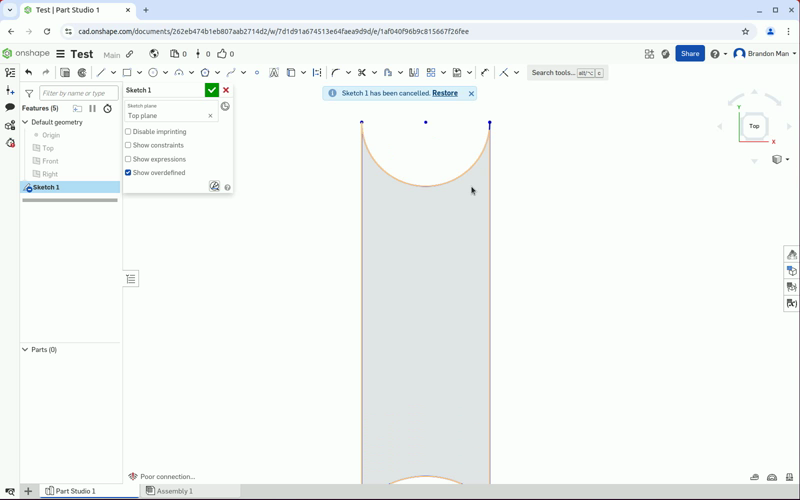
scroll(6)
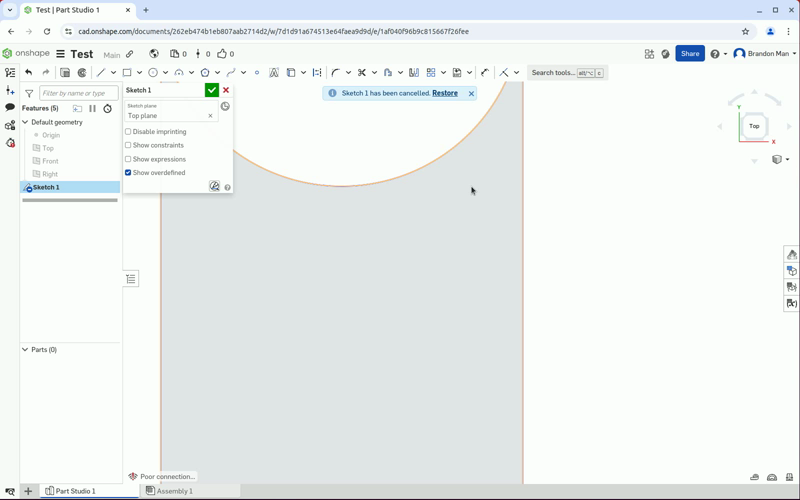
click(471, 186)
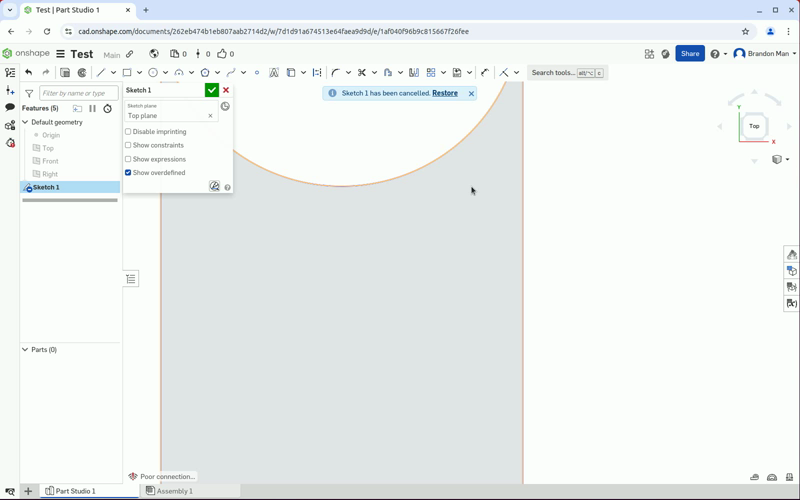
scroll(-6)
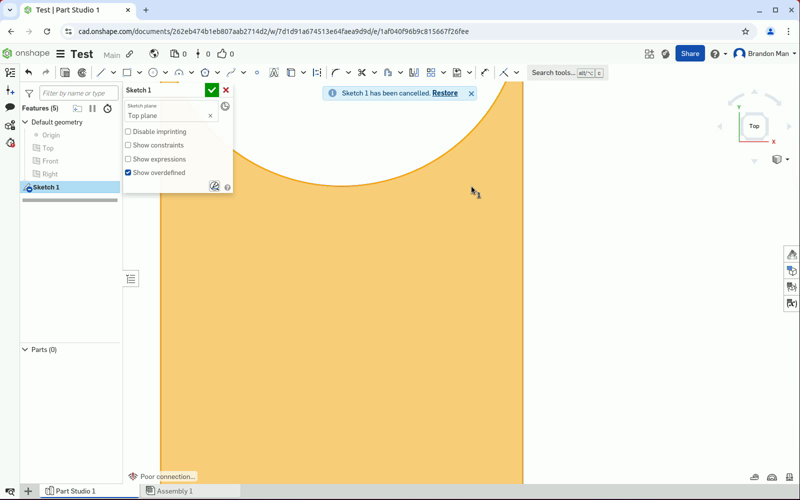
scroll(-6)
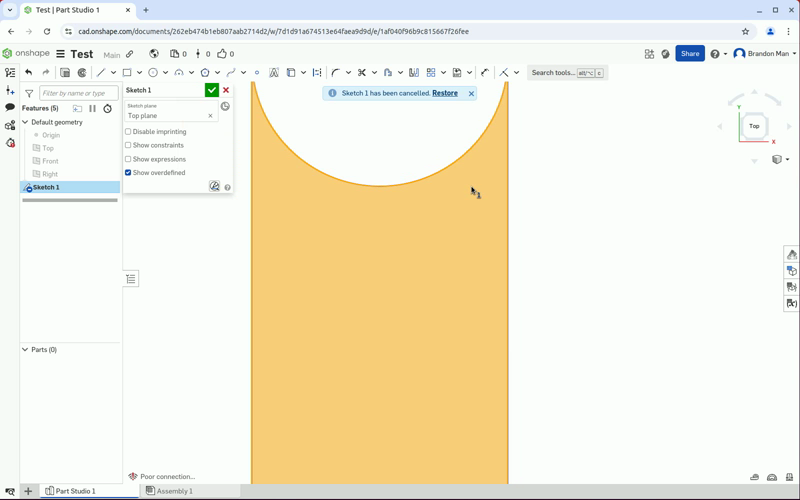
scroll(-6)
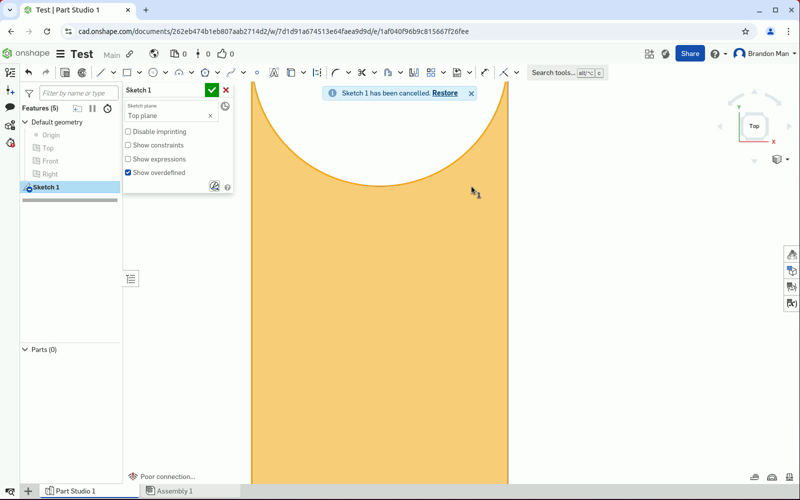
scroll(-6)
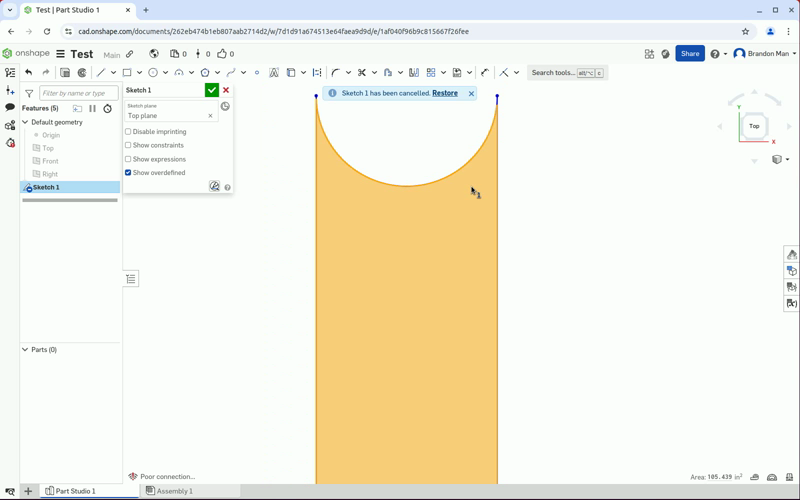
scroll(-6)
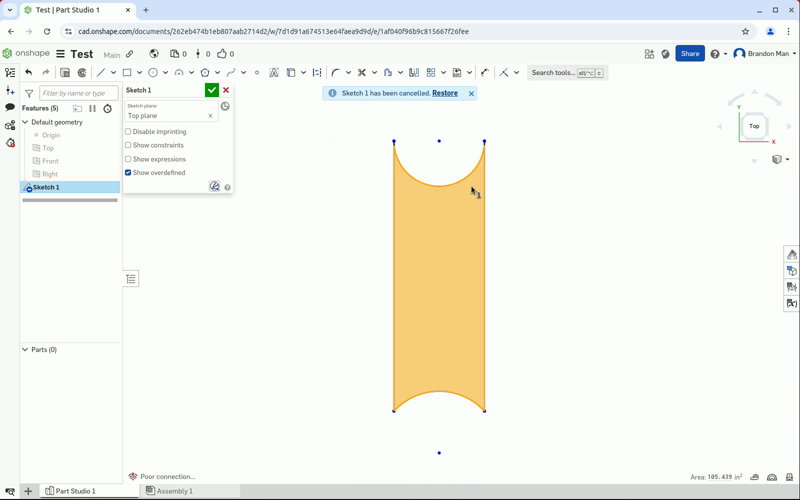
scroll(-6)
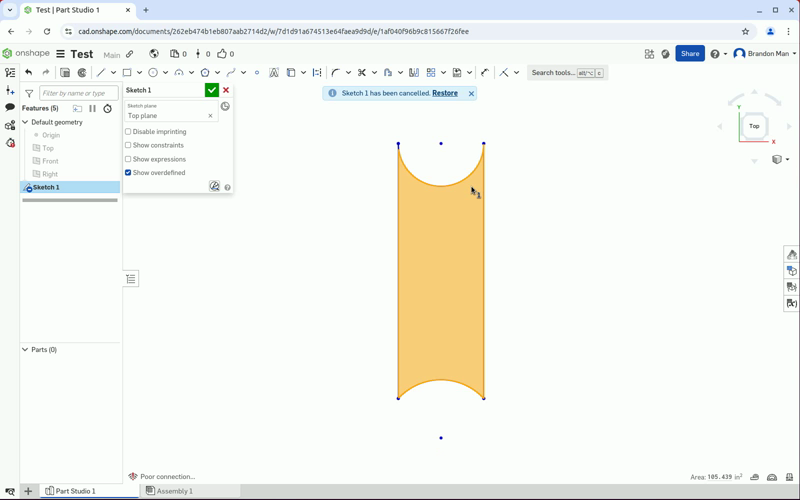
scroll(-6)
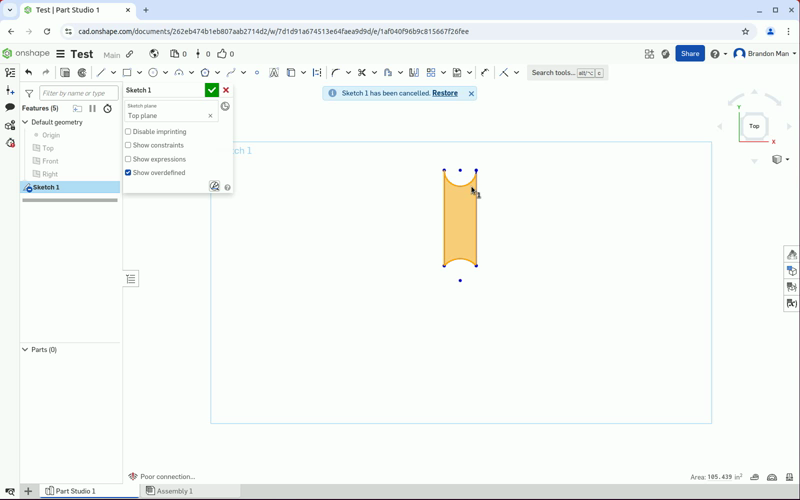
mouse_move(73, 352)
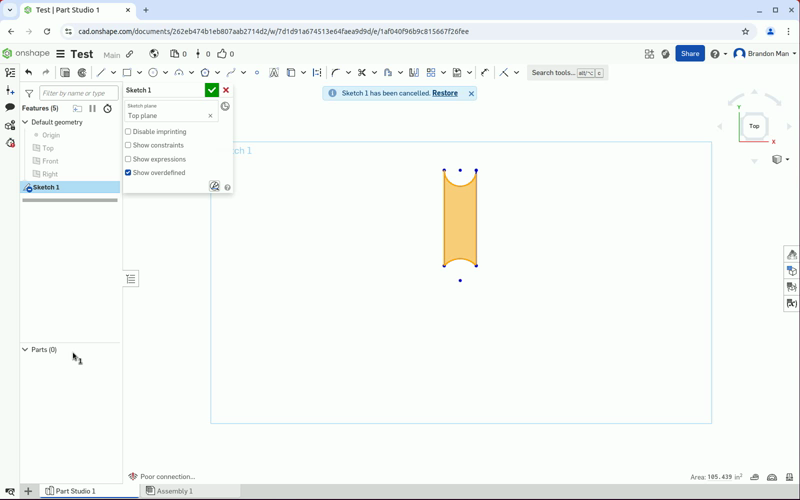
key(shift+y)
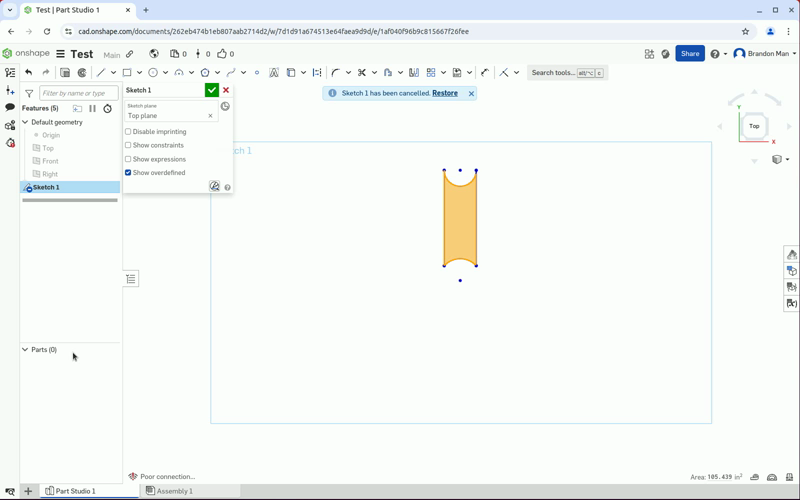
key(shift+e)
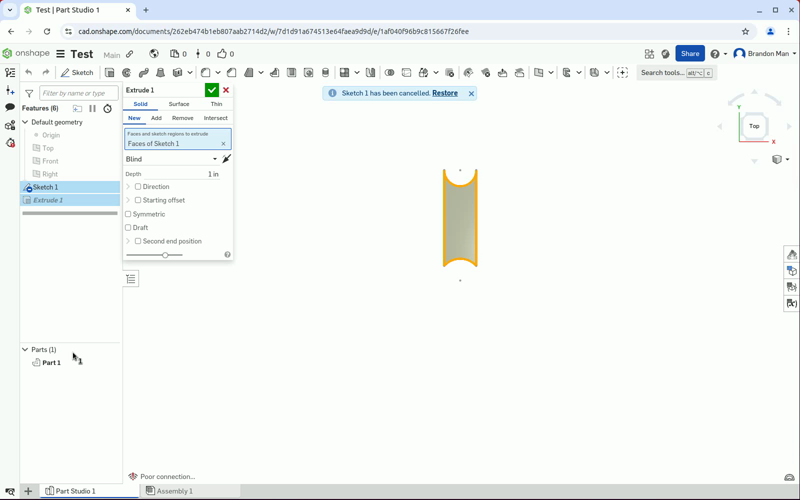
mouse_move(143, 106)
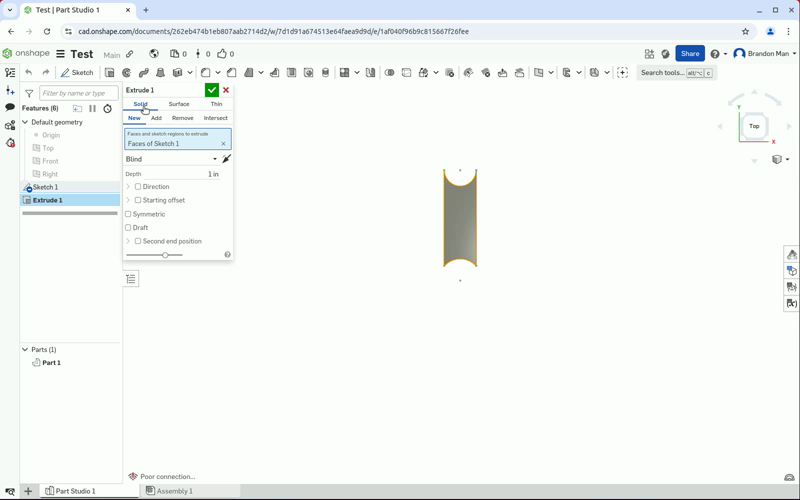
click(143, 106)
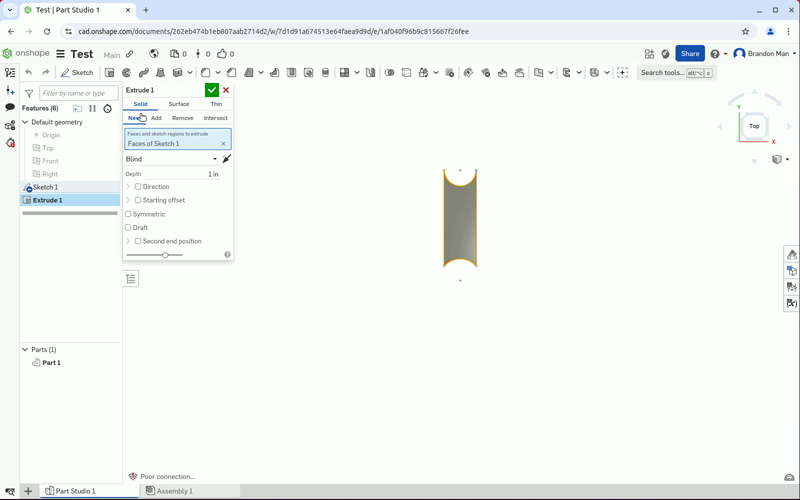
mouse_move(137, 120)
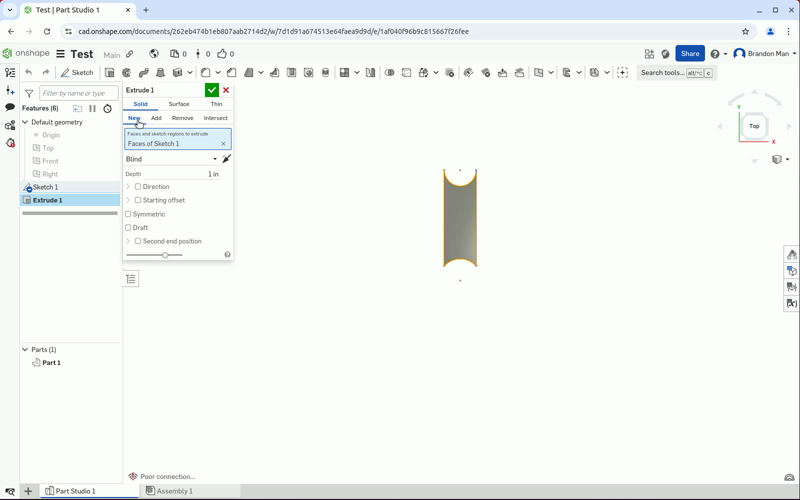
click(137, 120)
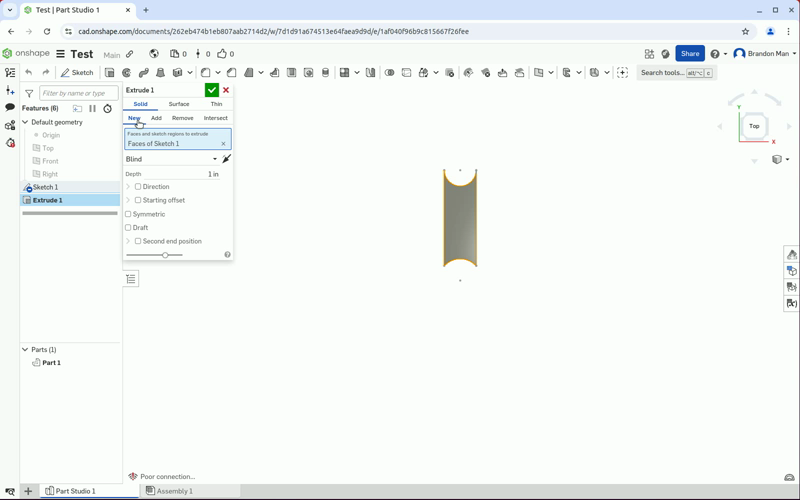
key(tab, 4)
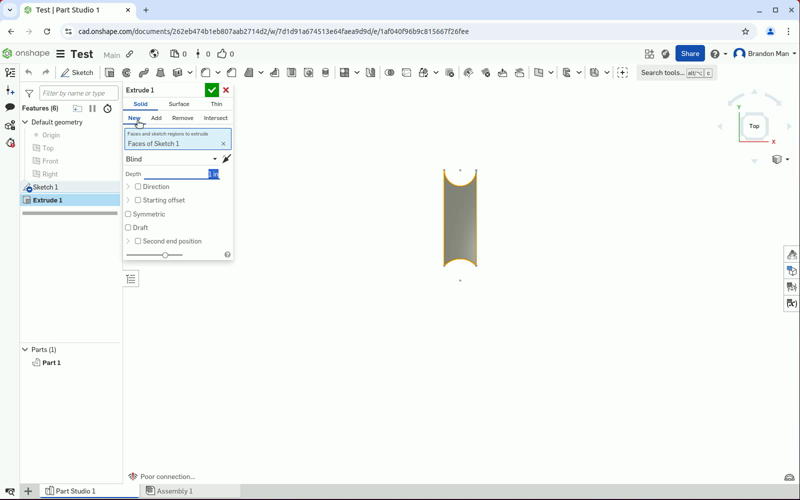
text(25.034)
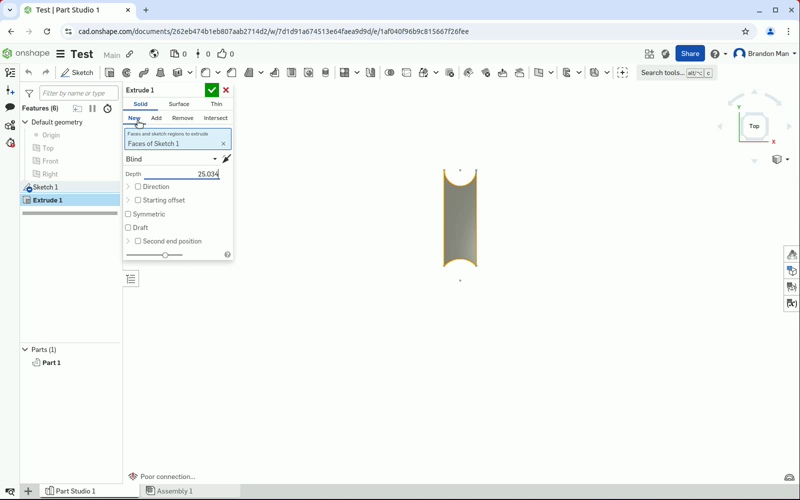
key(tab, 3)
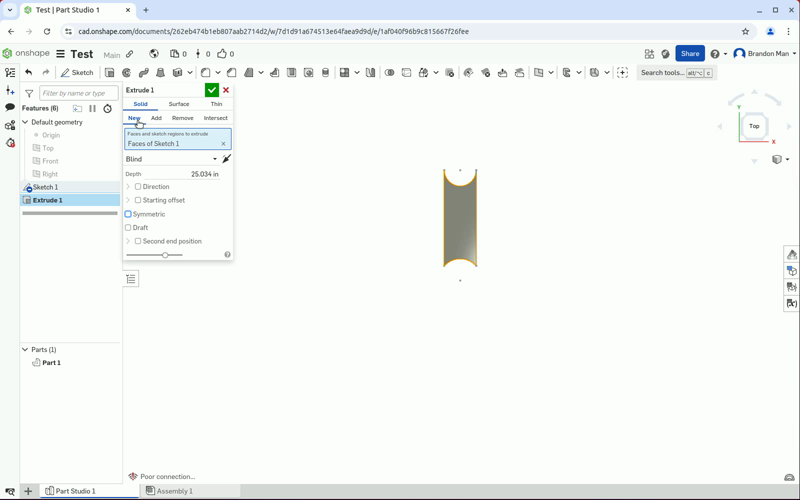
key(space)
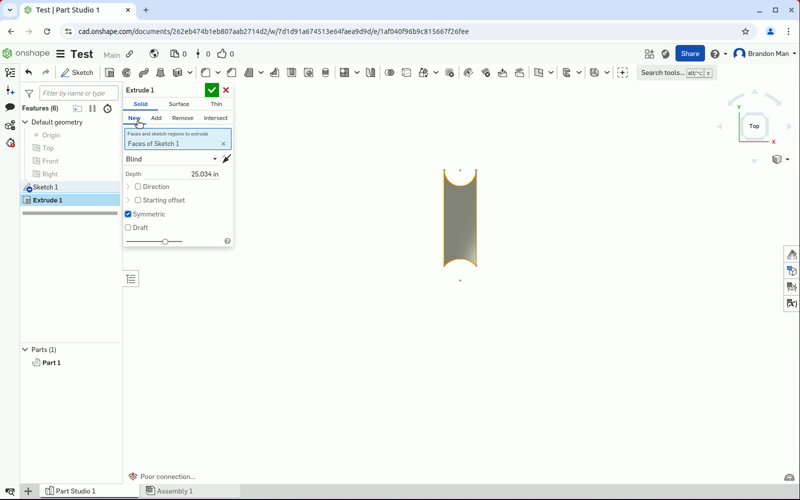
key(enter)
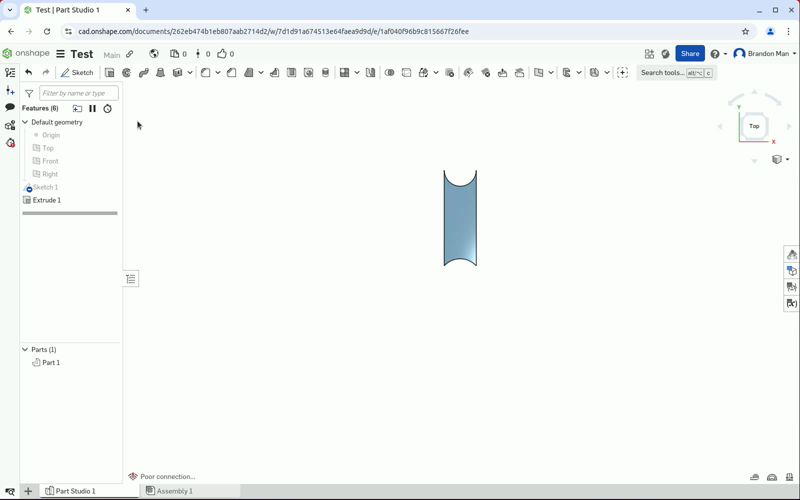
key(shift+h)
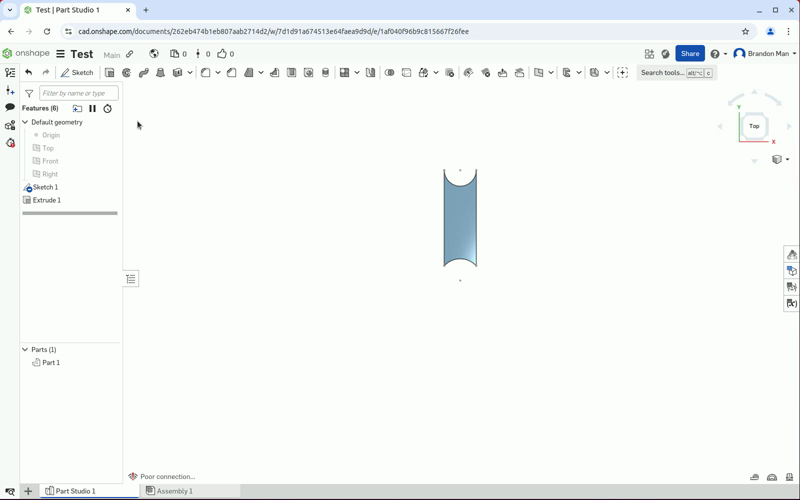
key(shift+h)
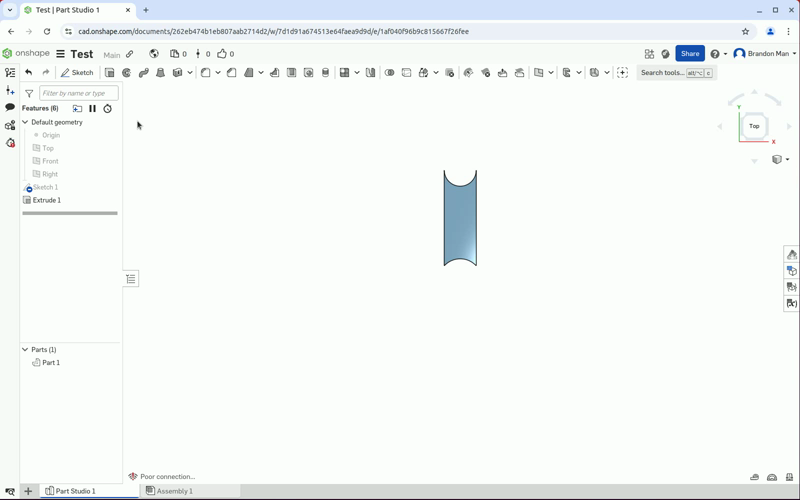
mouse_move(73, 189)
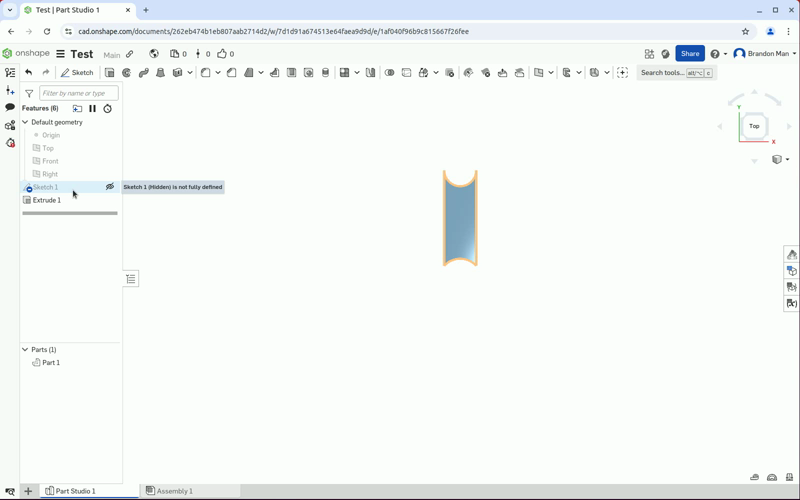
click(73, 189)
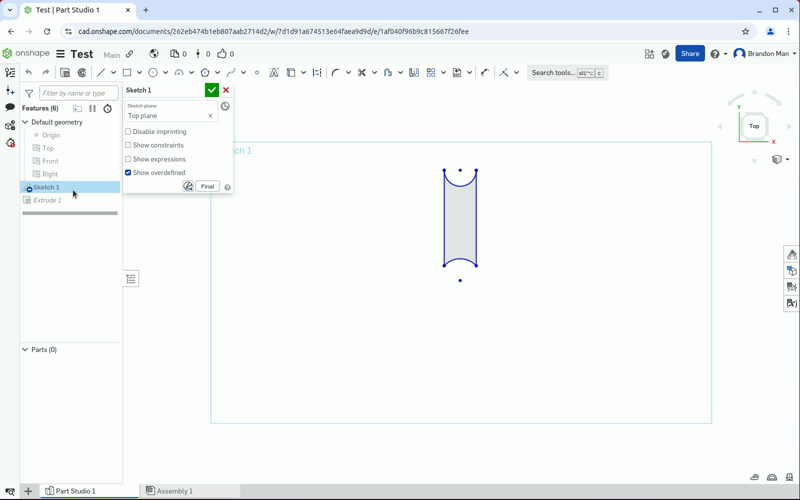
mouse_move(229, 92)
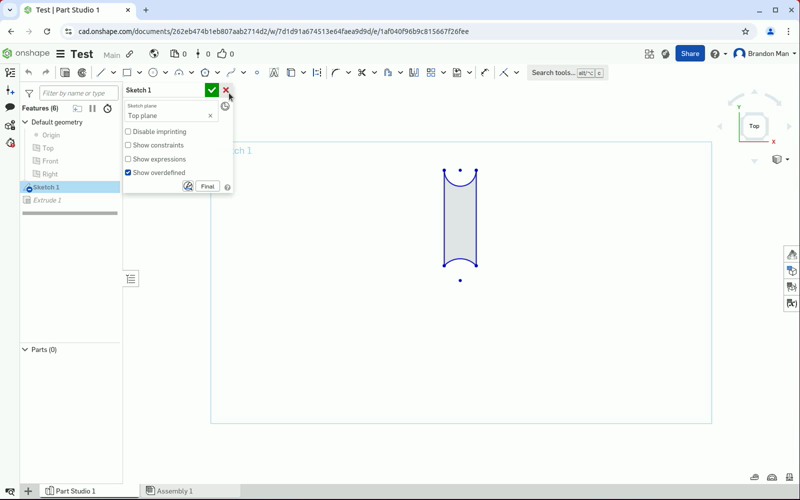
click(229, 92)
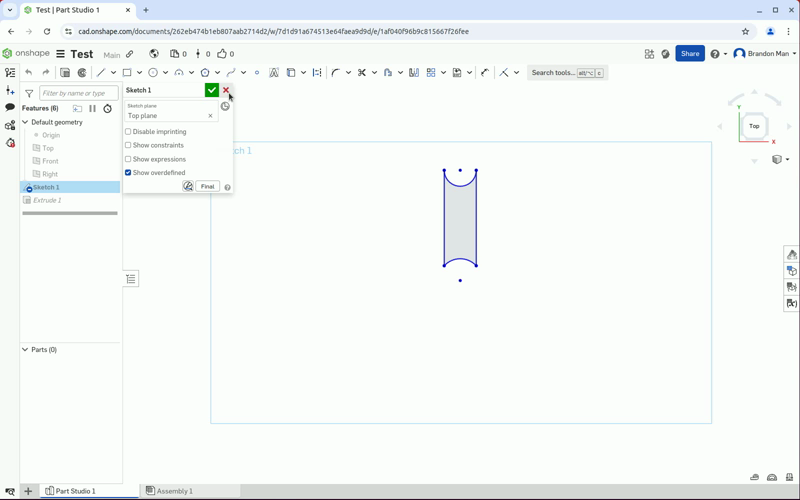
key(shift+s)
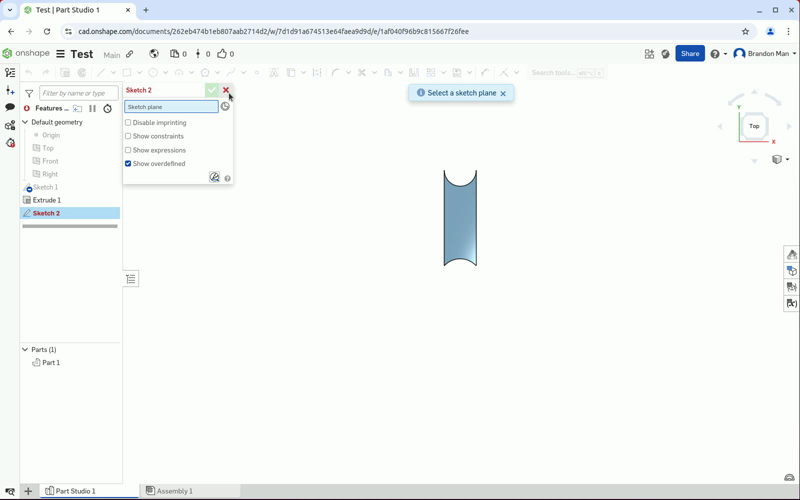
mouse_move(73, 150)
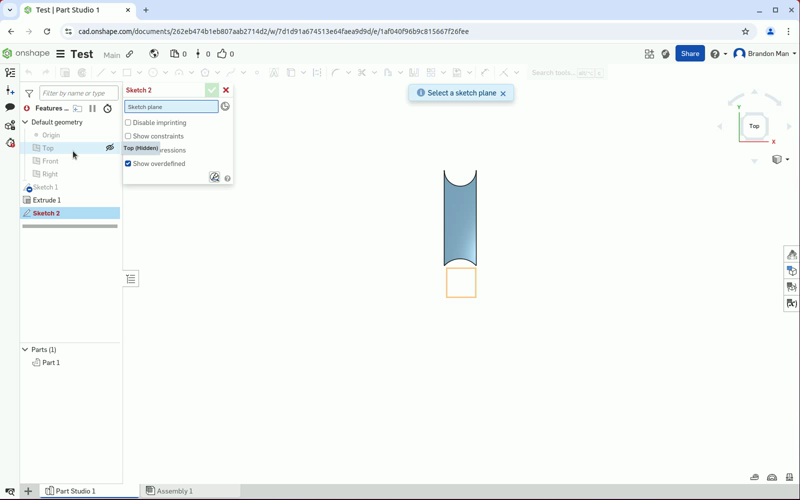
click(73, 150)
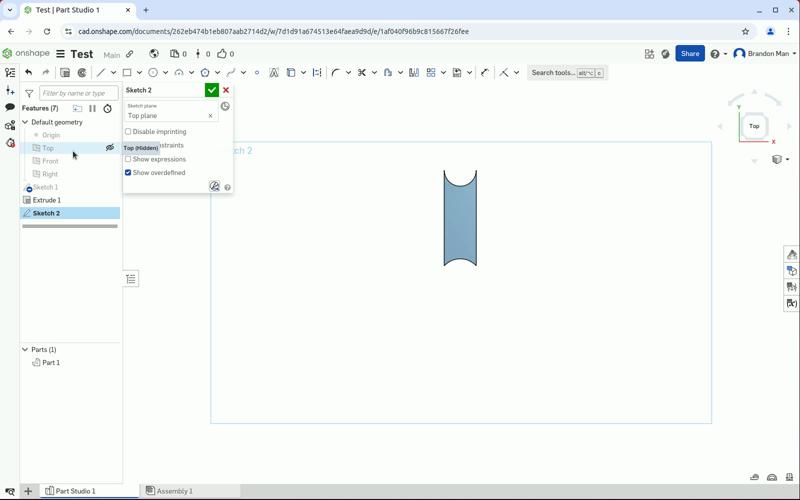
mouse_move(73, 352)
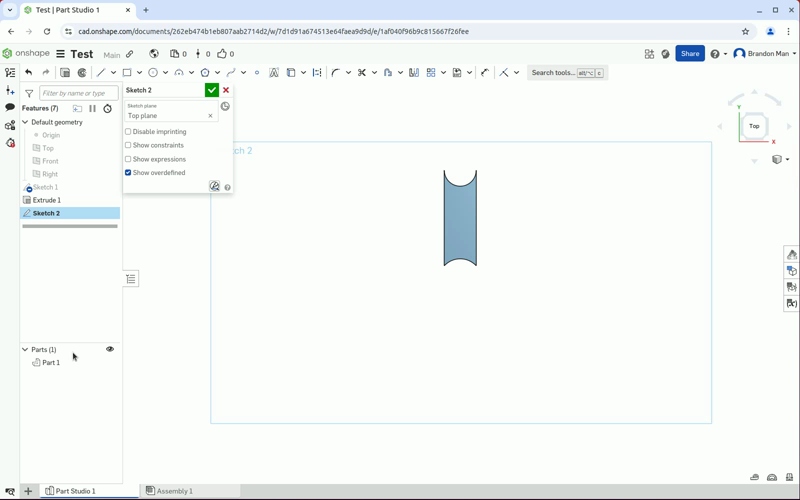
key(y)
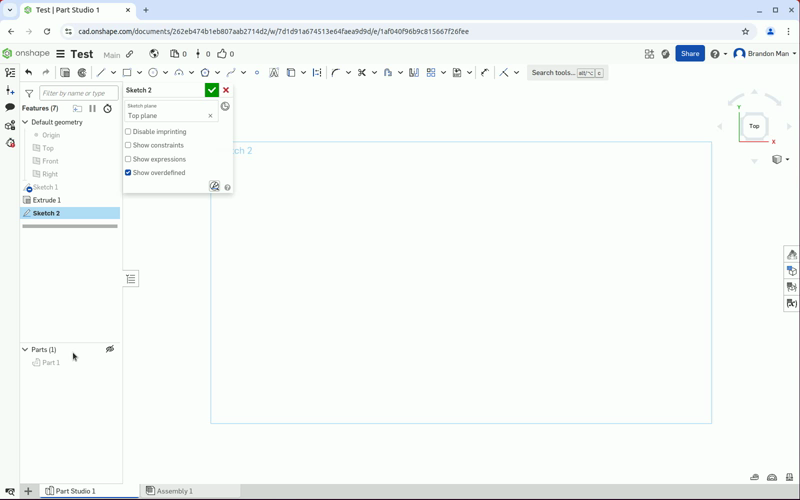
key(c)
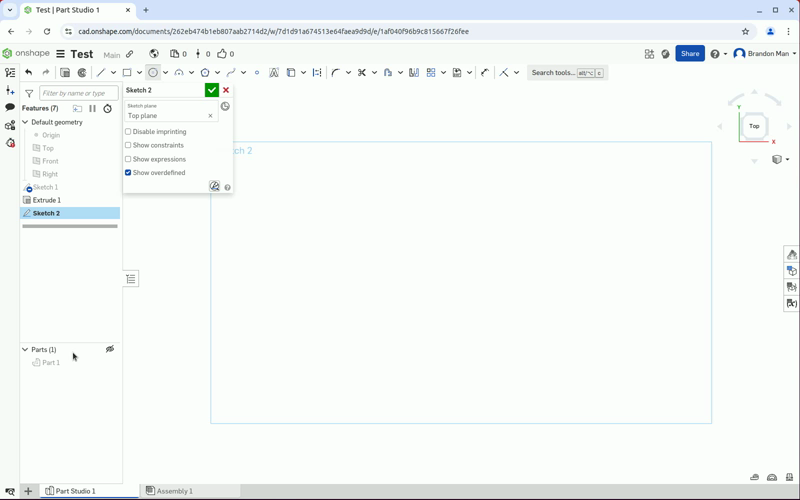
key_down(shift)
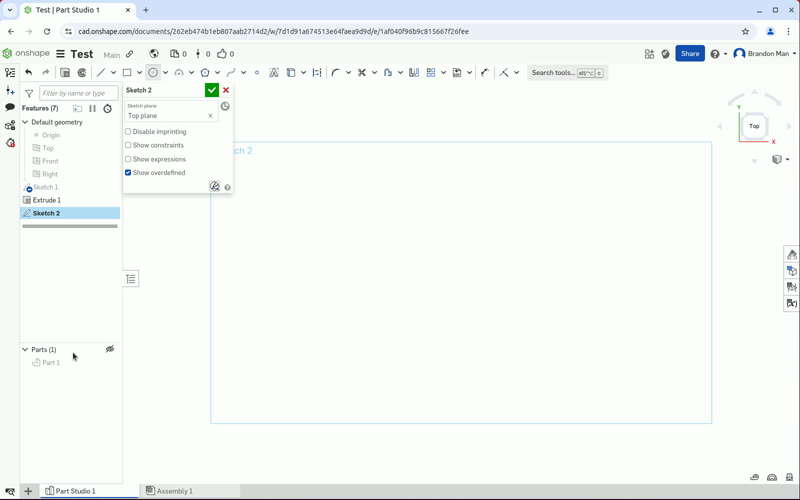
mouse_move(461, 282)
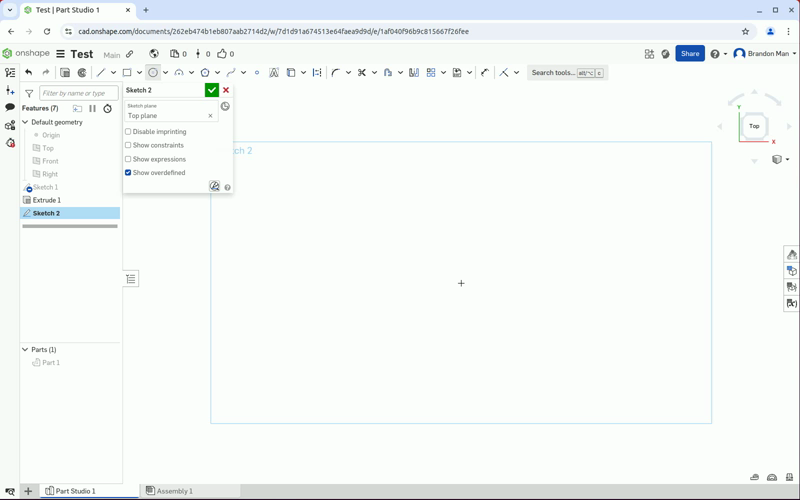
click(461, 282)
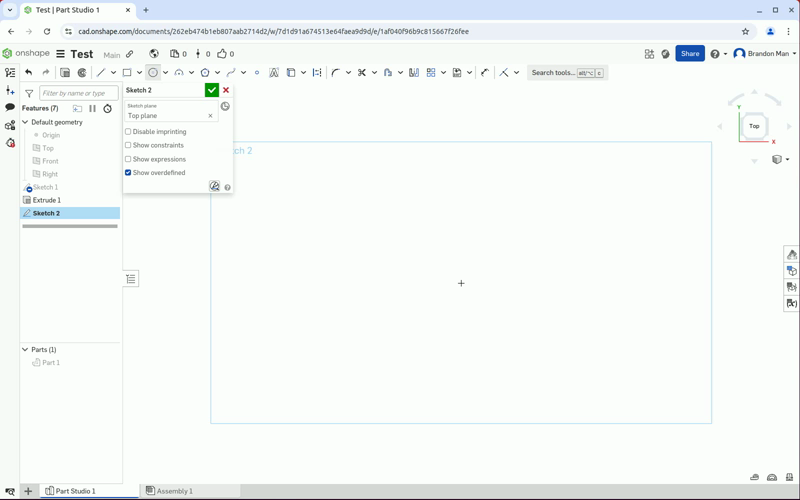
key_up(shift)
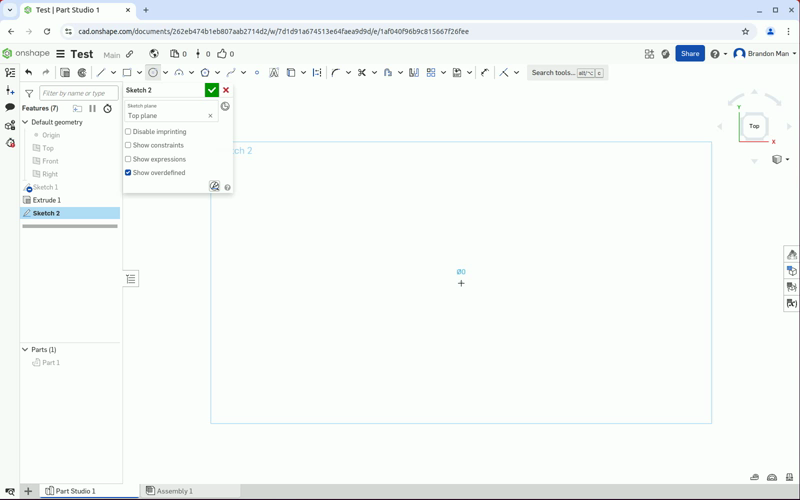
mouse_move(485, 282)
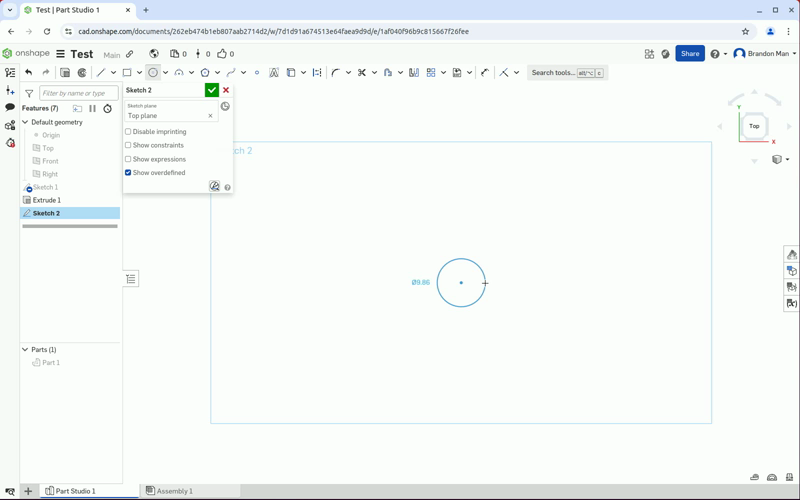
click(485, 282)
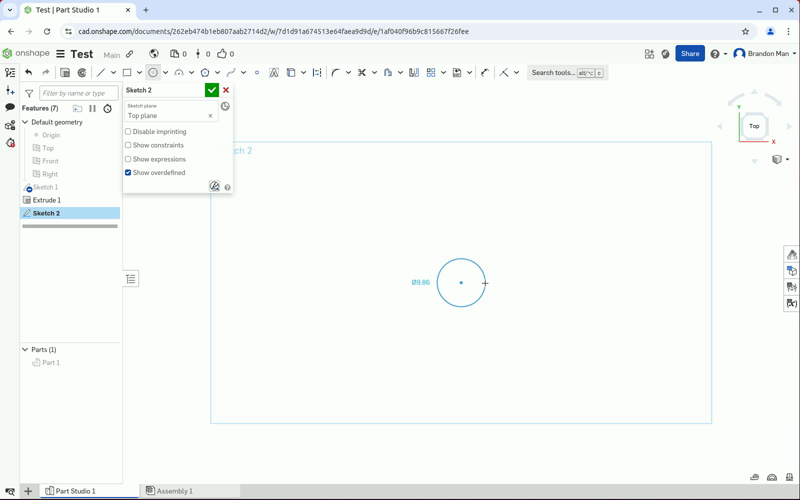
key(esc)
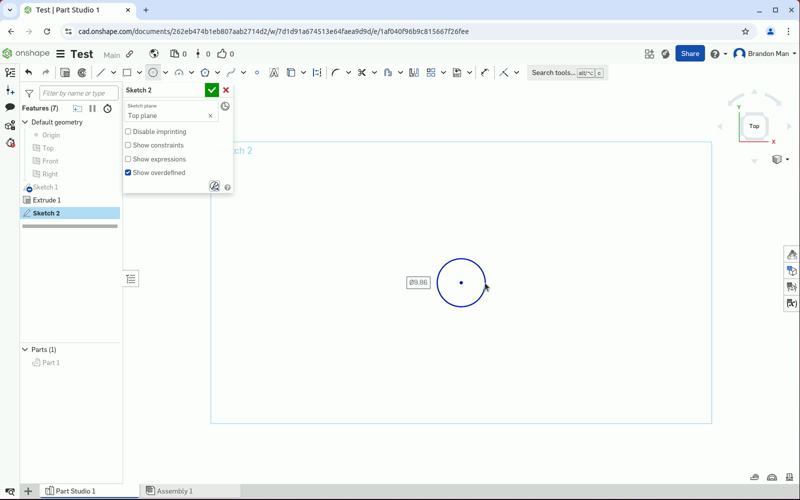
key(c)
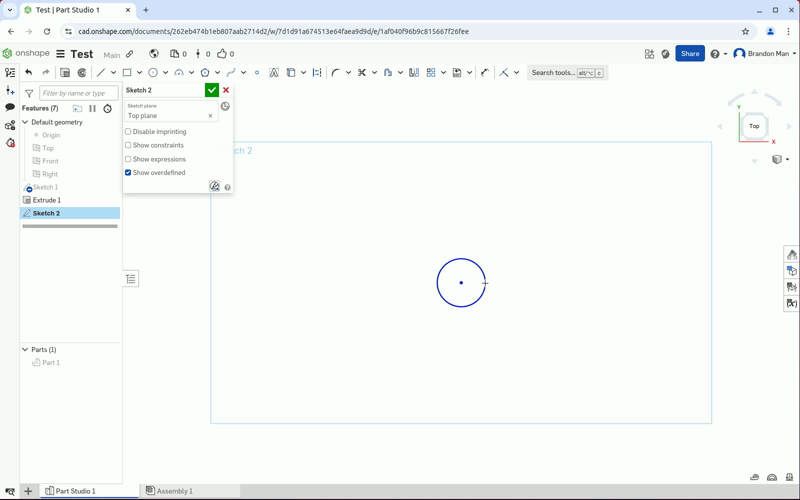
key_down(shift)
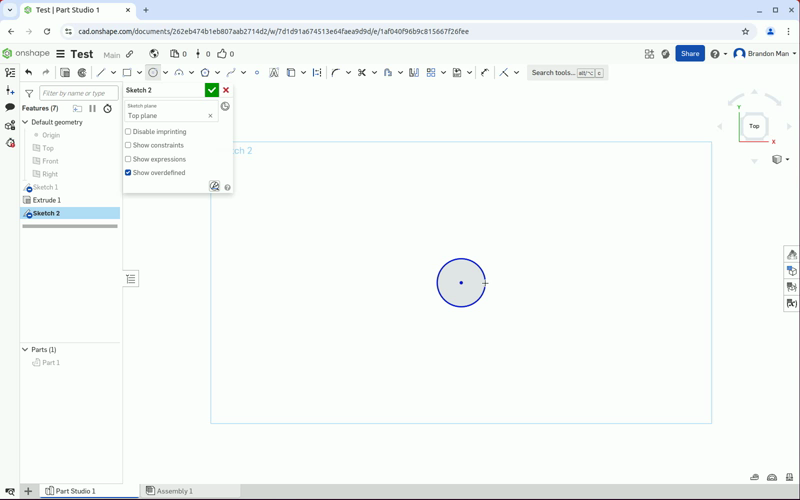
mouse_move(461, 282)
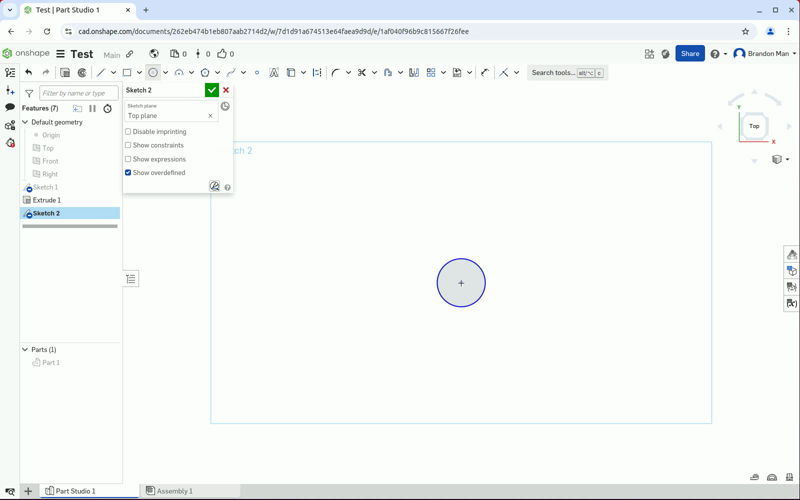
click(461, 282)
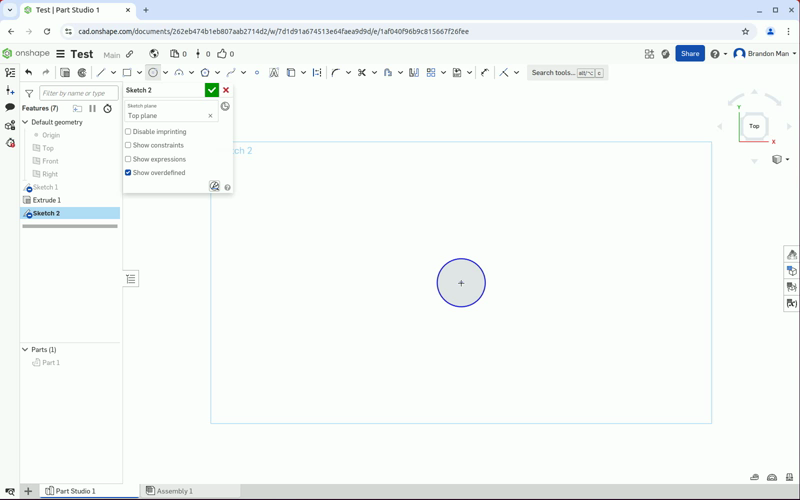
key_up(shift)
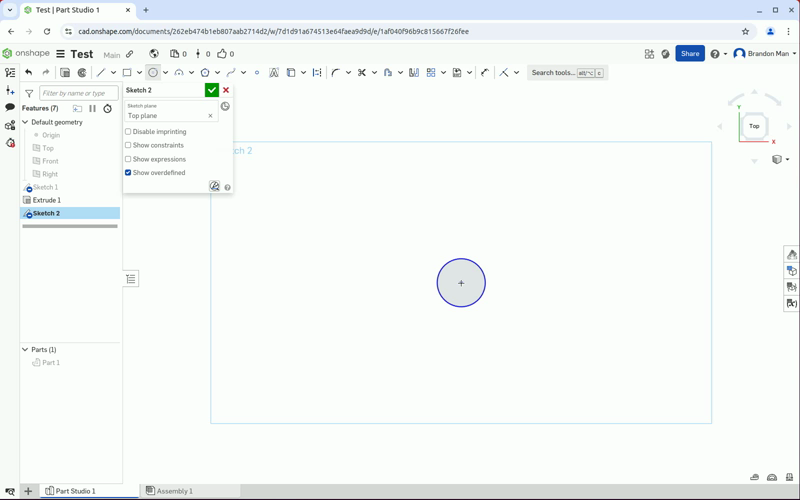
mouse_move(482, 282)
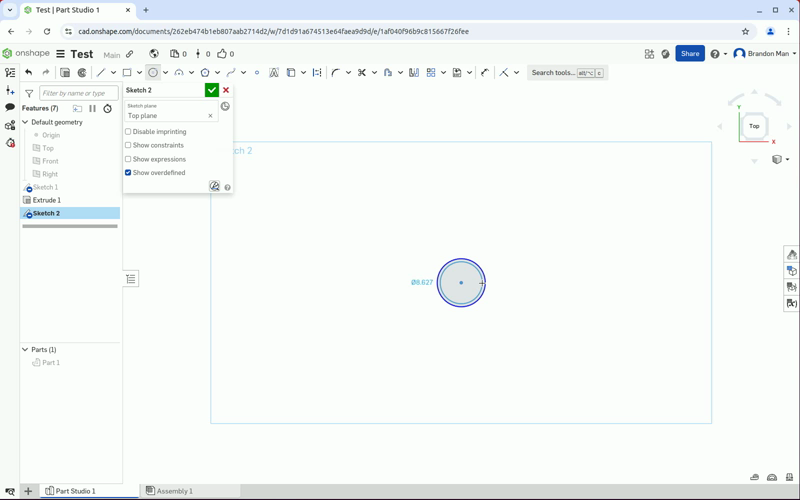
scroll(6)
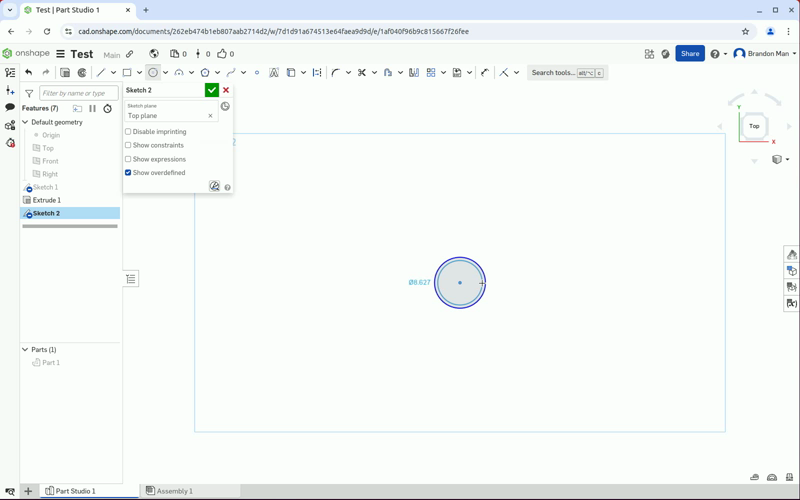
scroll(6)
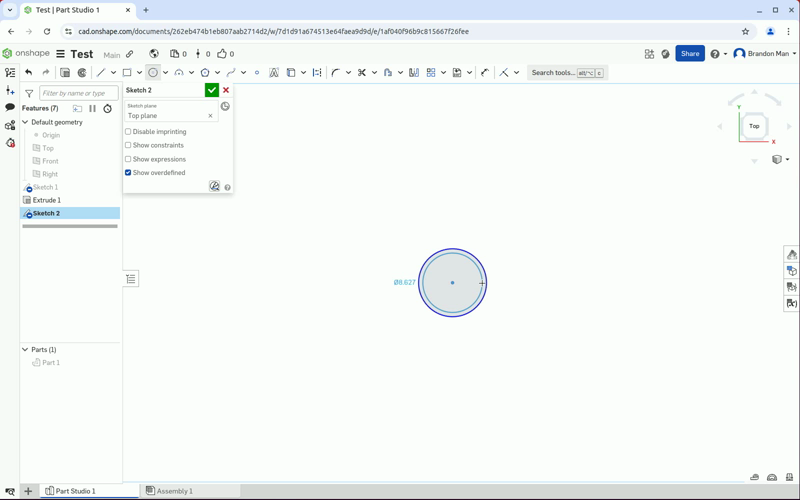
scroll(6)
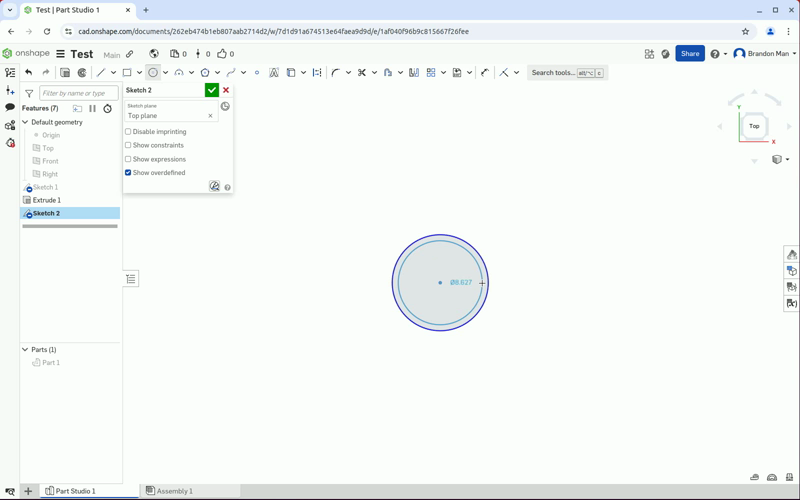
scroll(6)
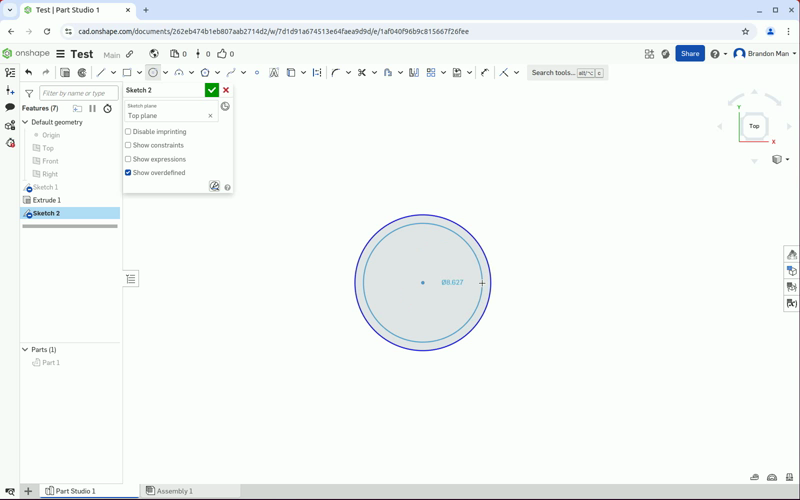
scroll(6)
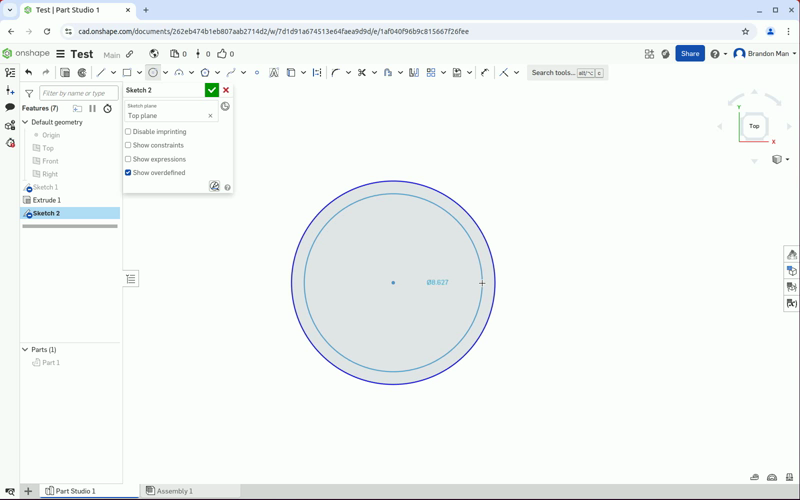
scroll(6)
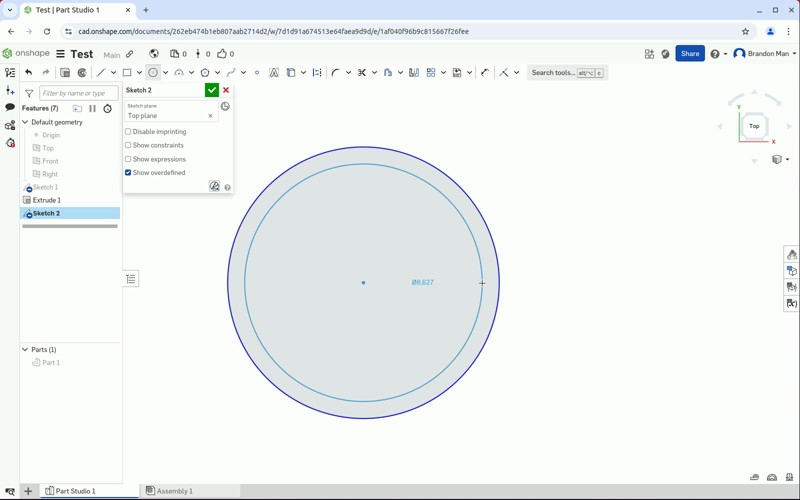
scroll(6)
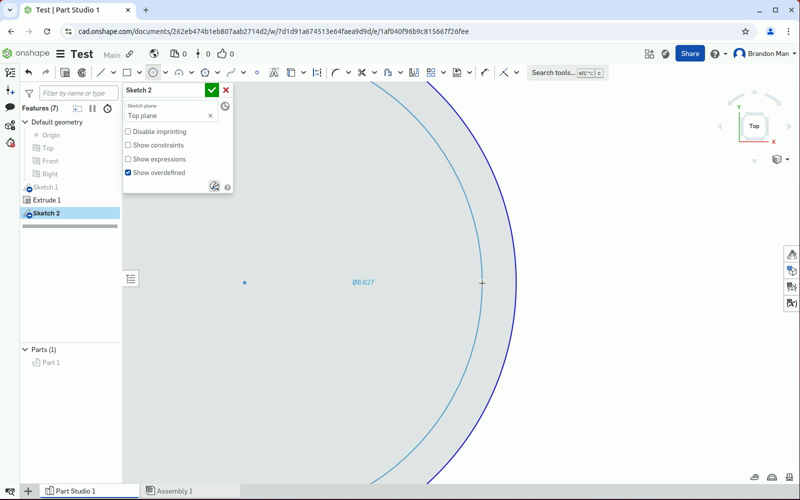
click(482, 282)
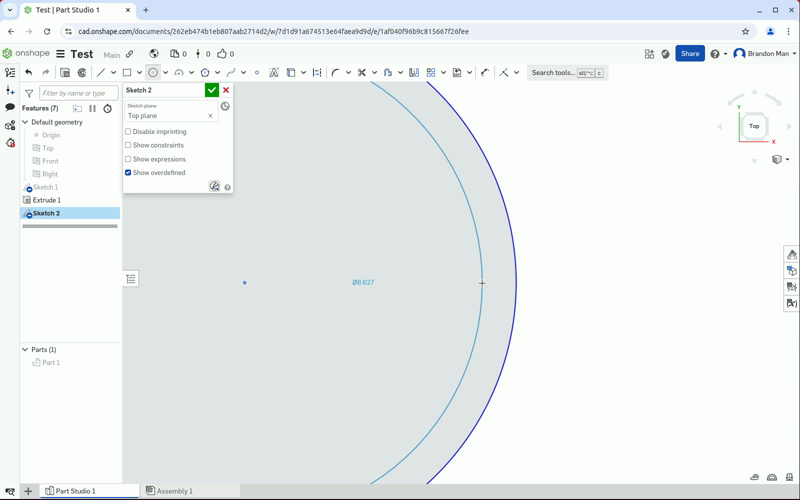
scroll(-6)
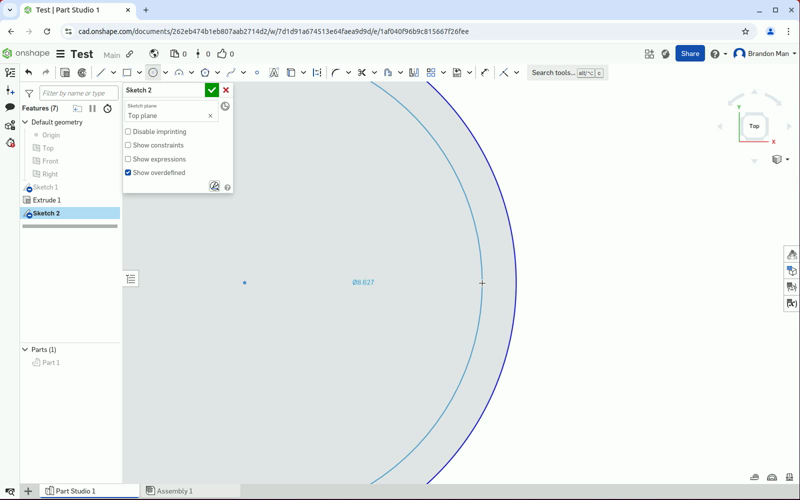
scroll(-6)
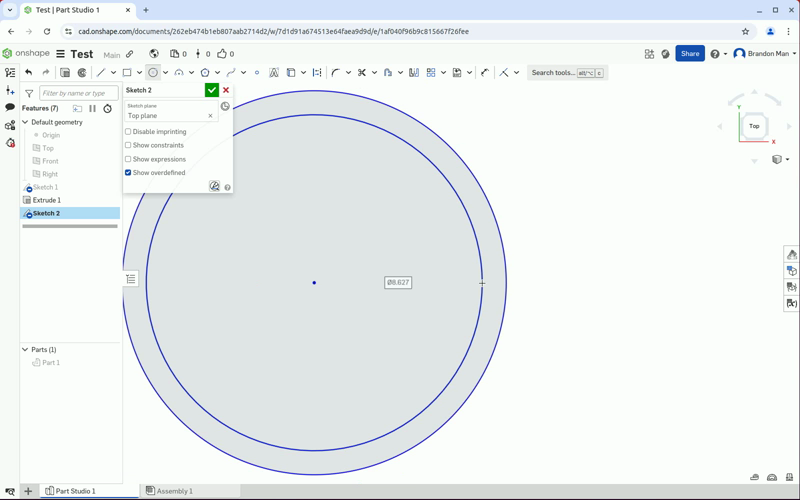
scroll(-6)
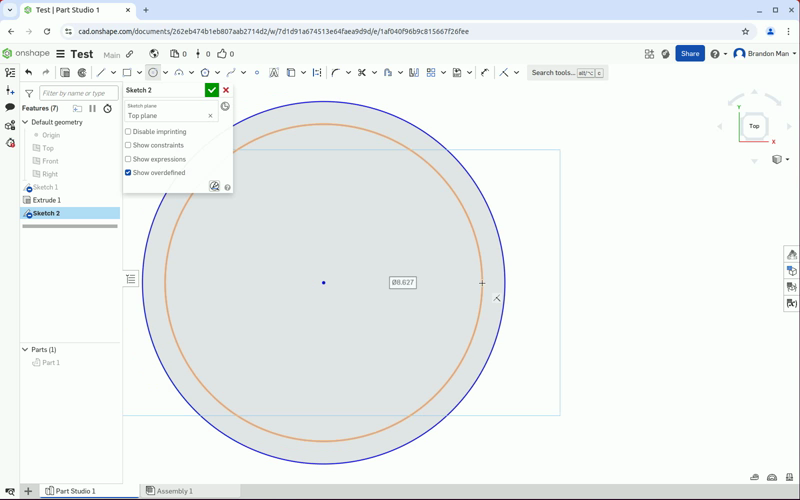
scroll(-6)
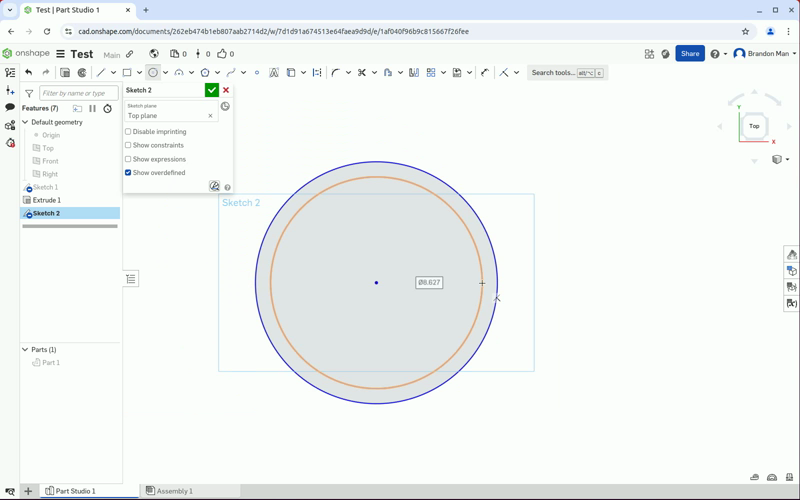
scroll(-6)
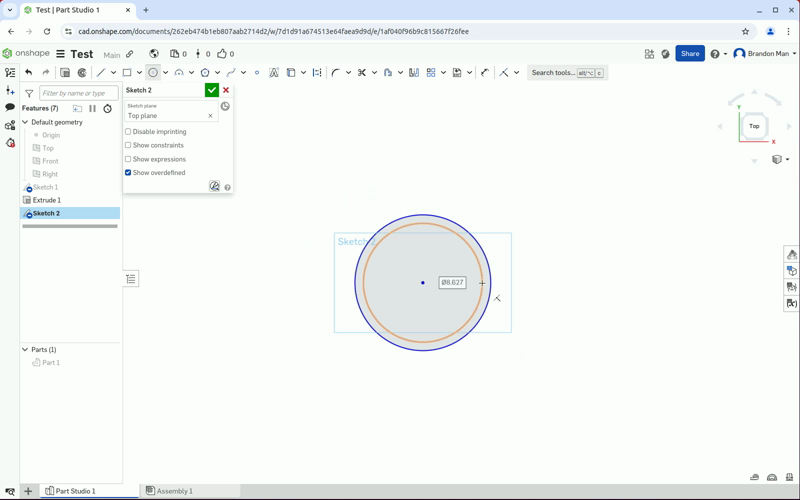
scroll(-6)
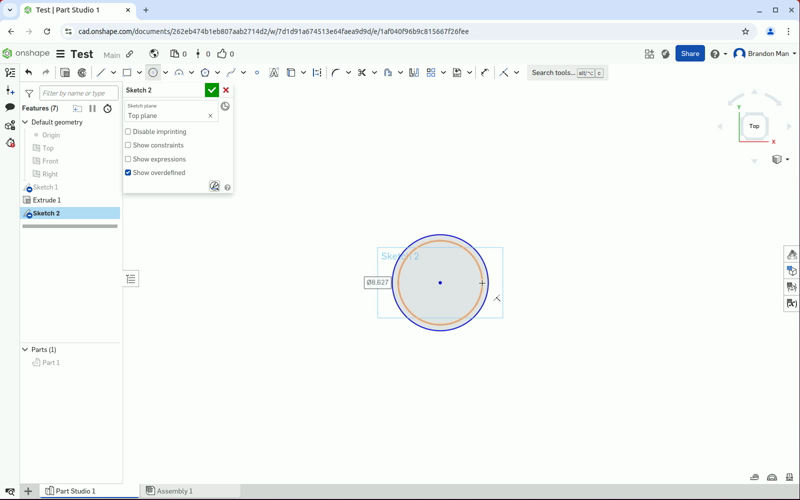
scroll(-6)
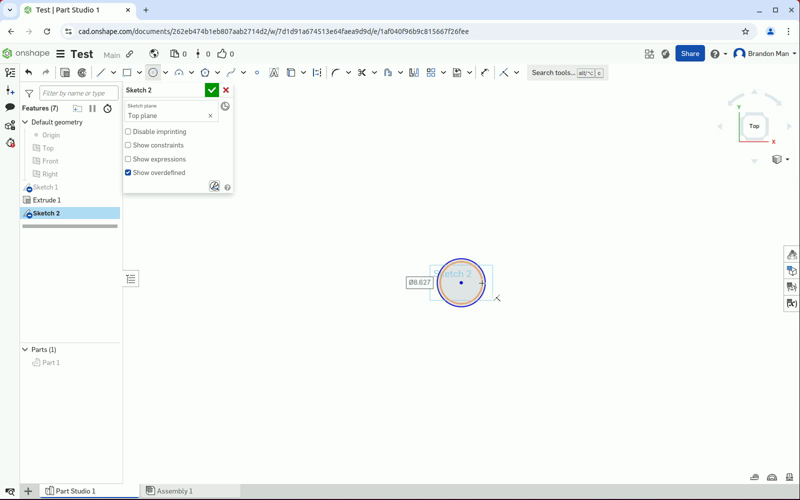
key(esc)
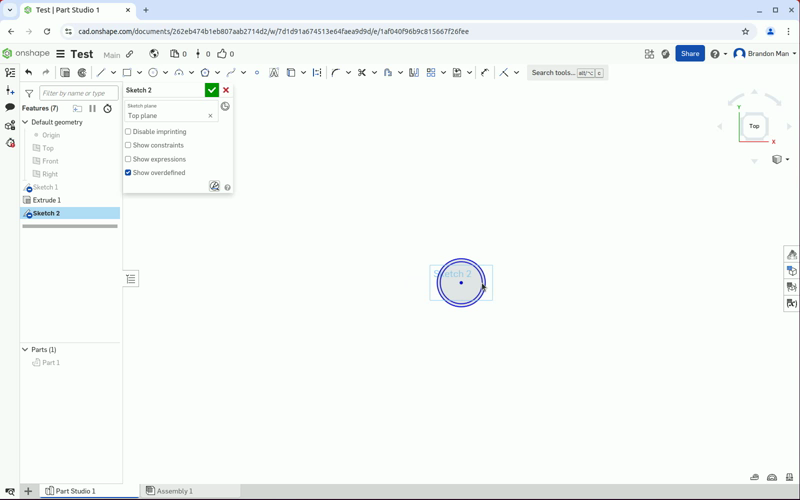
mouse_move(482, 273)
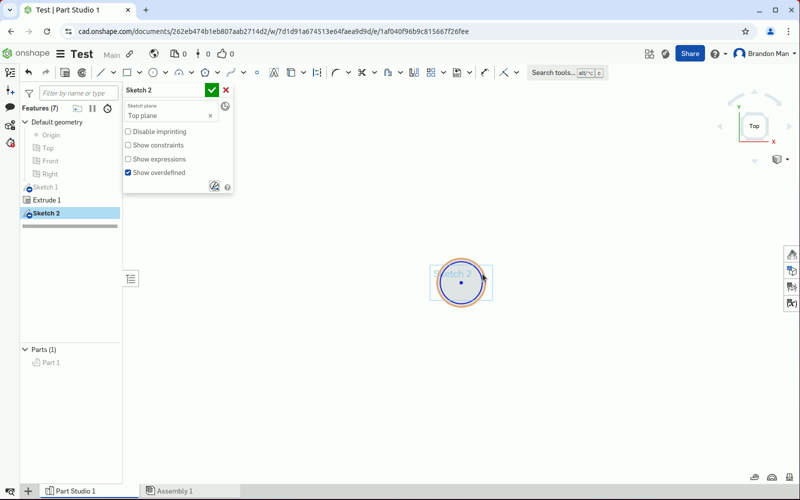
scroll(6)
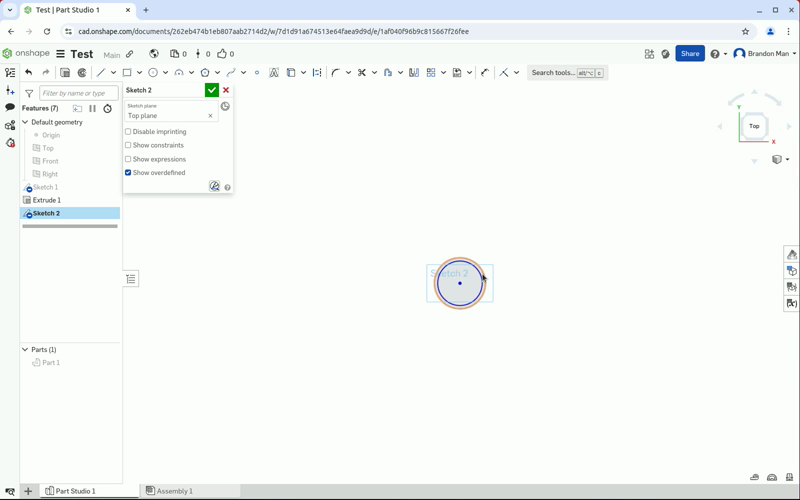
scroll(6)
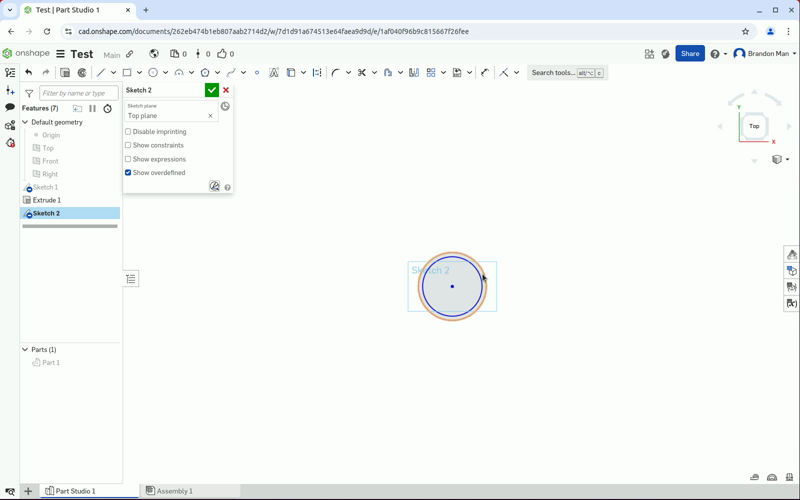
scroll(6)
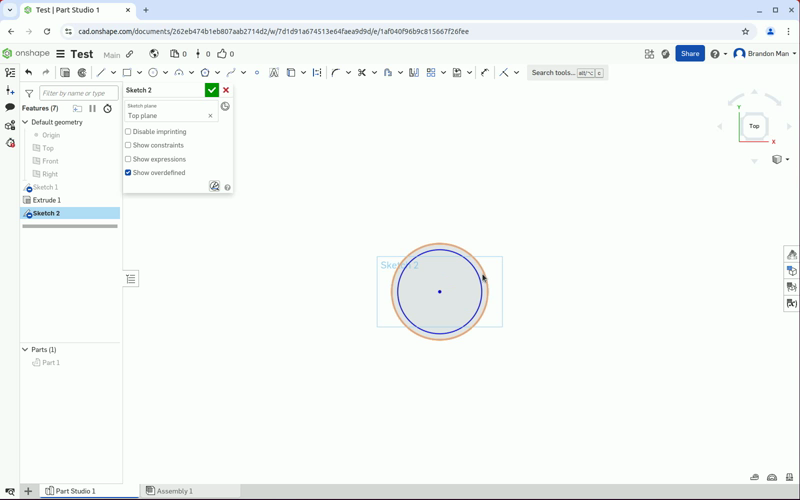
scroll(6)
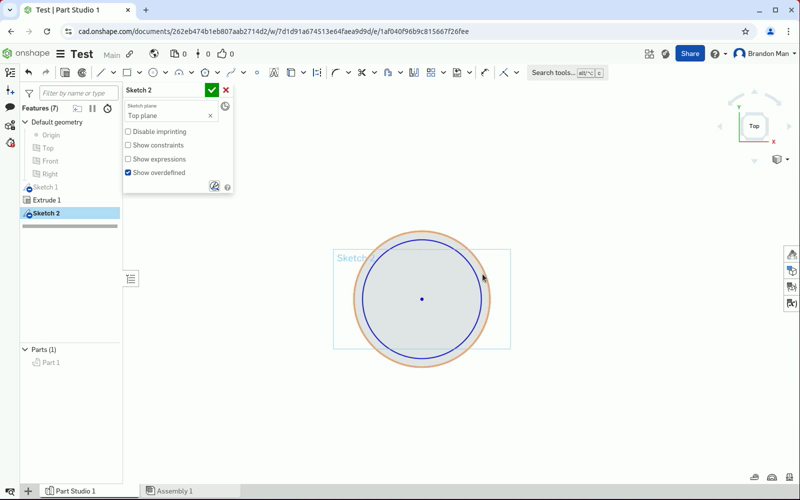
scroll(6)
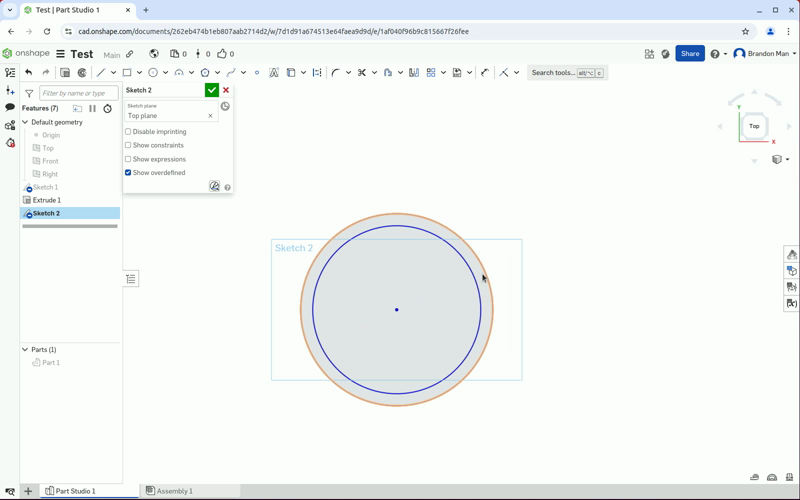
scroll(6)
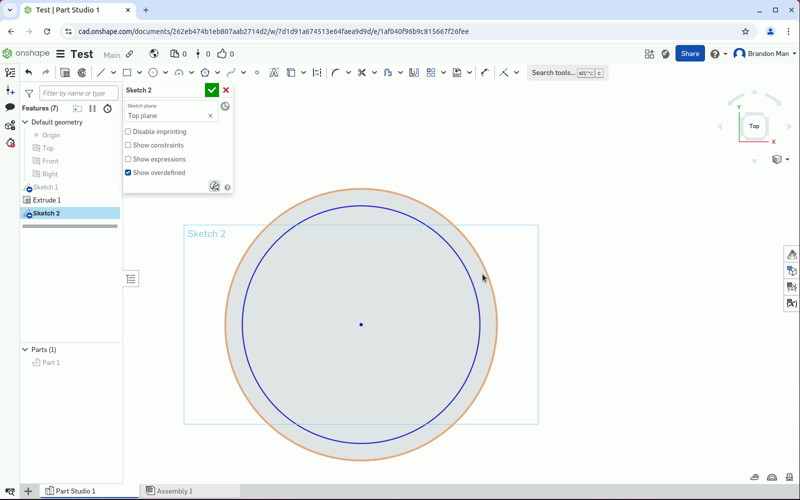
scroll(6)
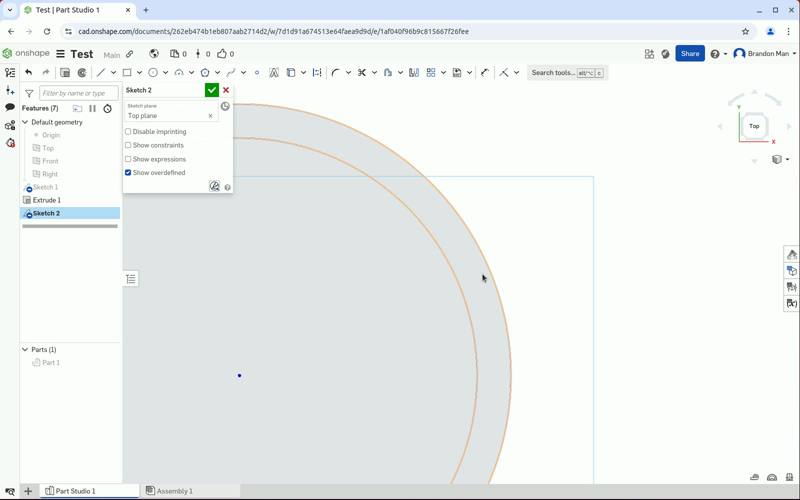
click(482, 273)
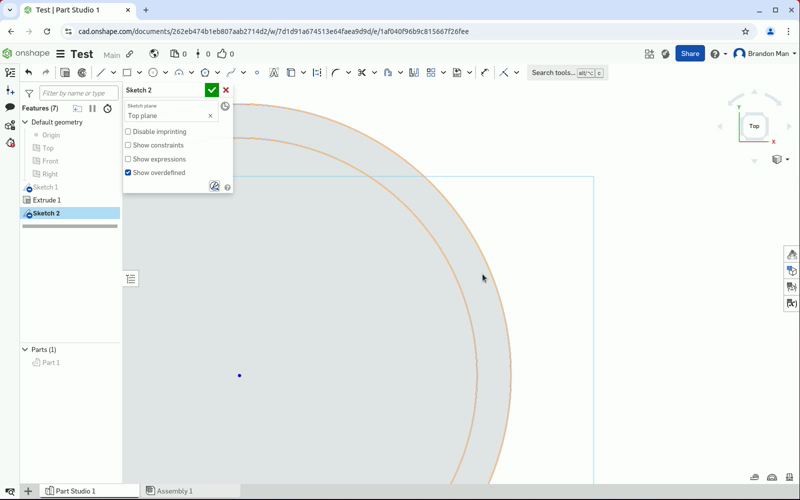
scroll(-6)
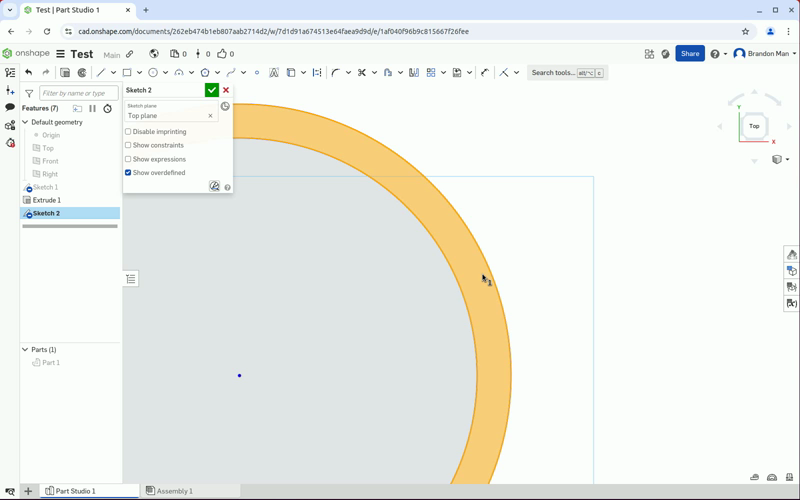
scroll(-6)
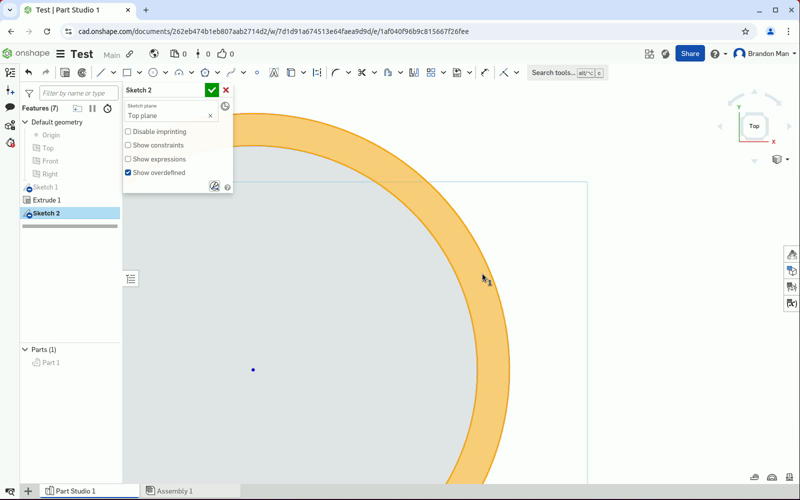
scroll(-6)
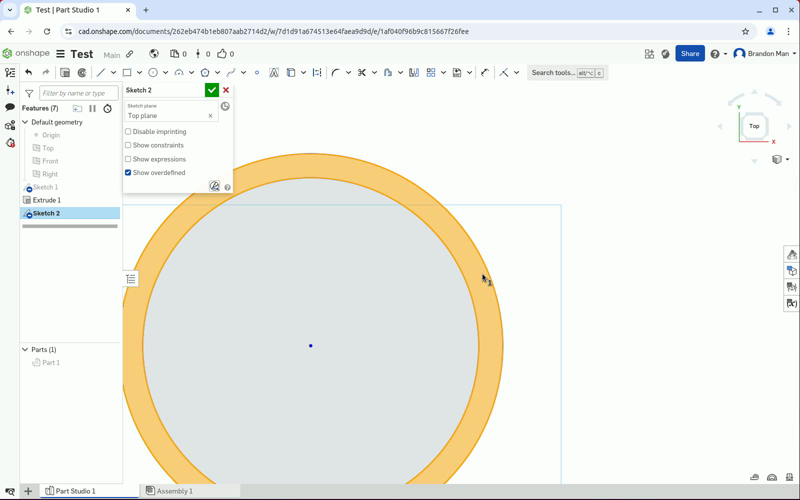
scroll(-6)
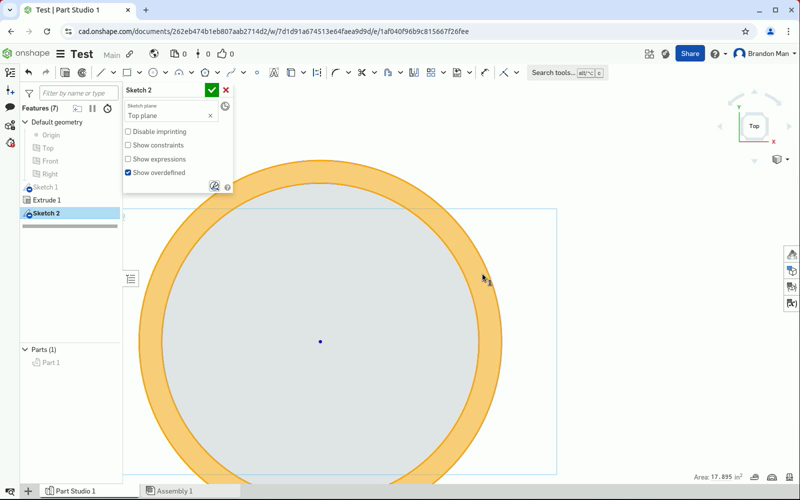
scroll(-6)
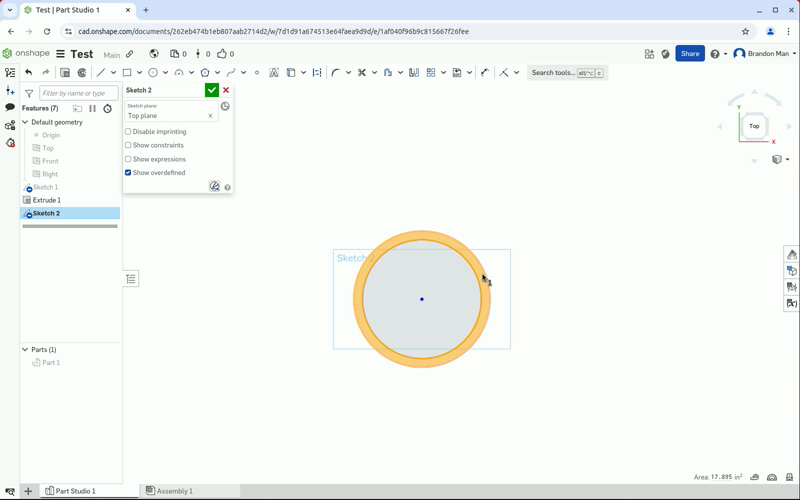
scroll(-6)
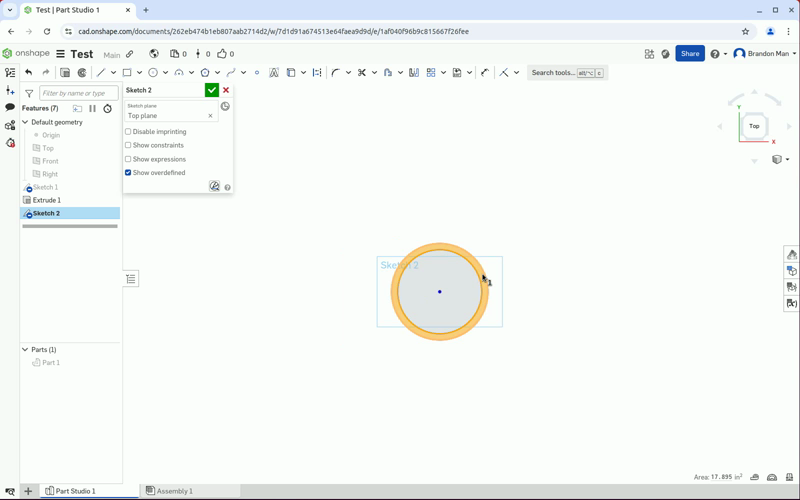
scroll(-6)
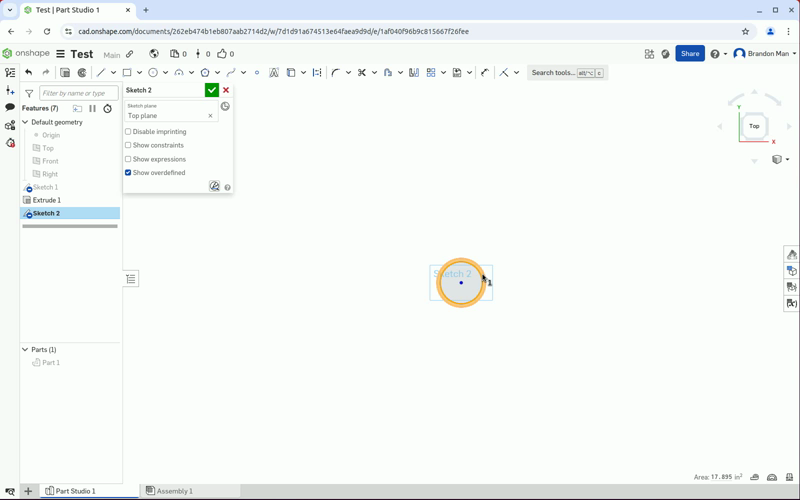
mouse_move(73, 352)
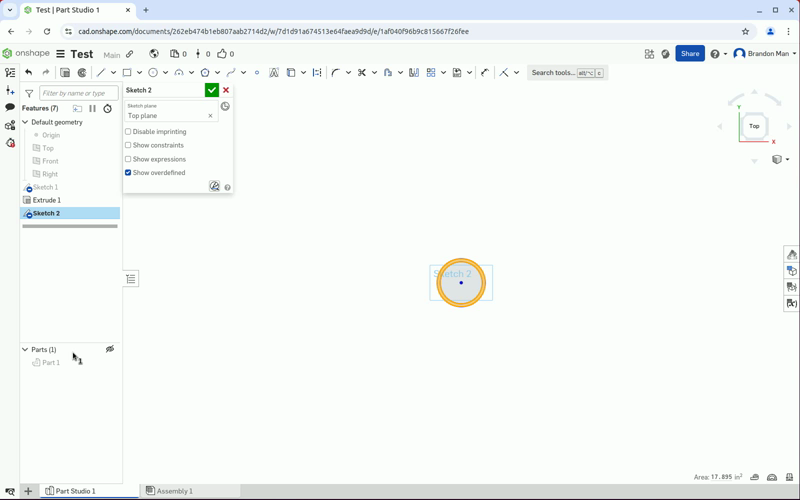
key(shift+y)
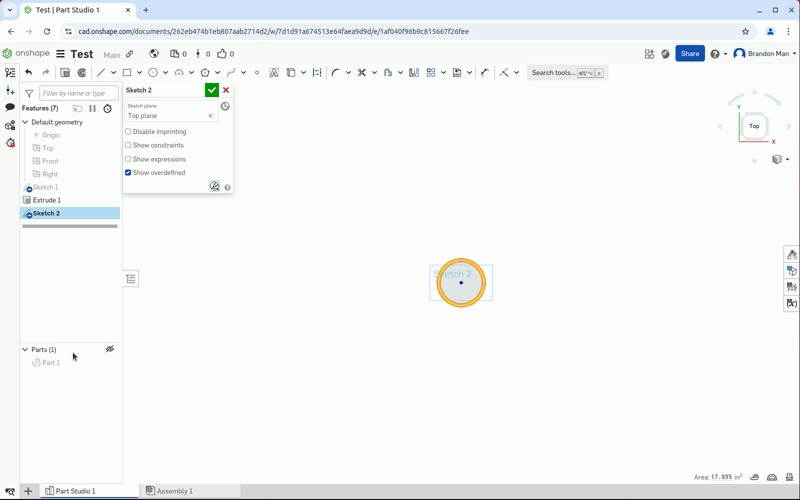
key(shift+e)
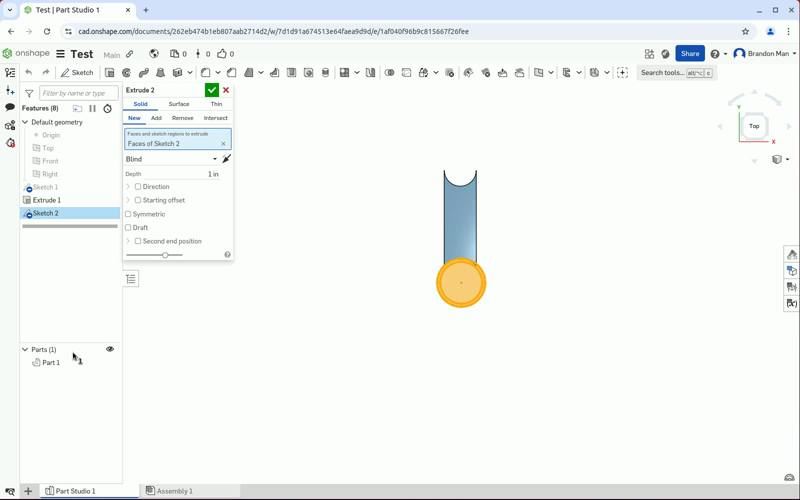
mouse_move(143, 106)
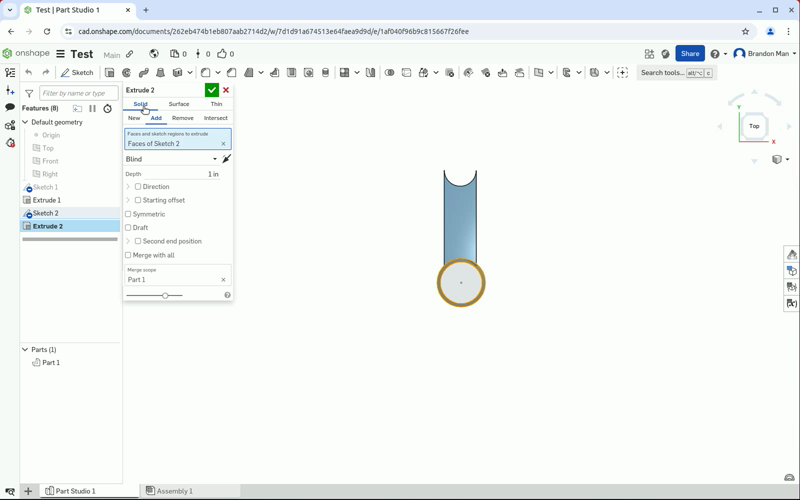
click(143, 106)
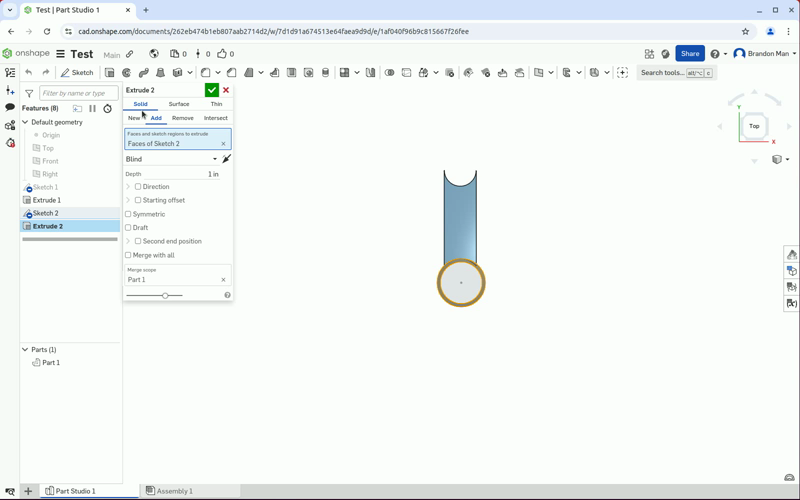
mouse_move(137, 120)
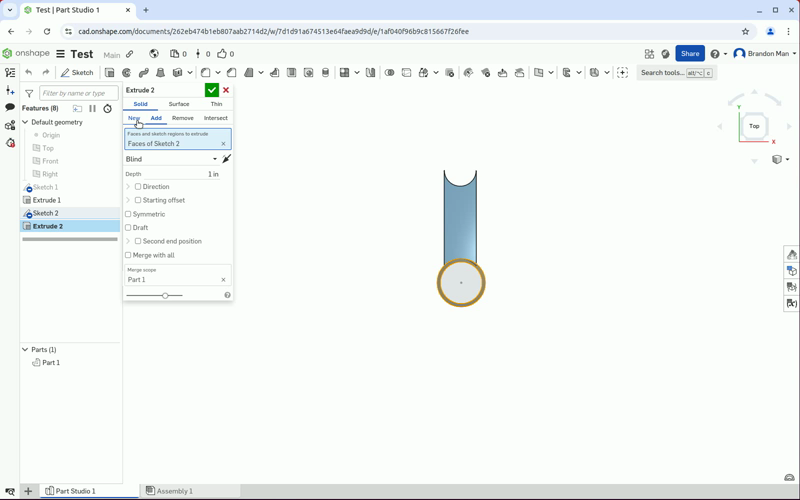
click(137, 120)
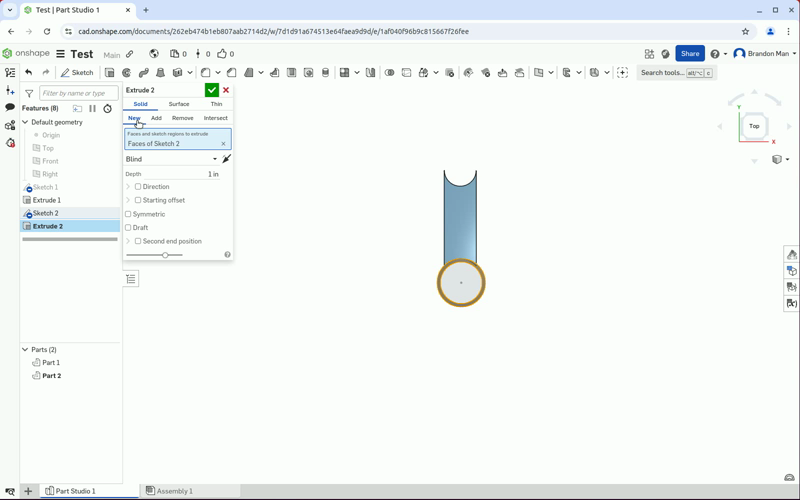
key(tab, 4)
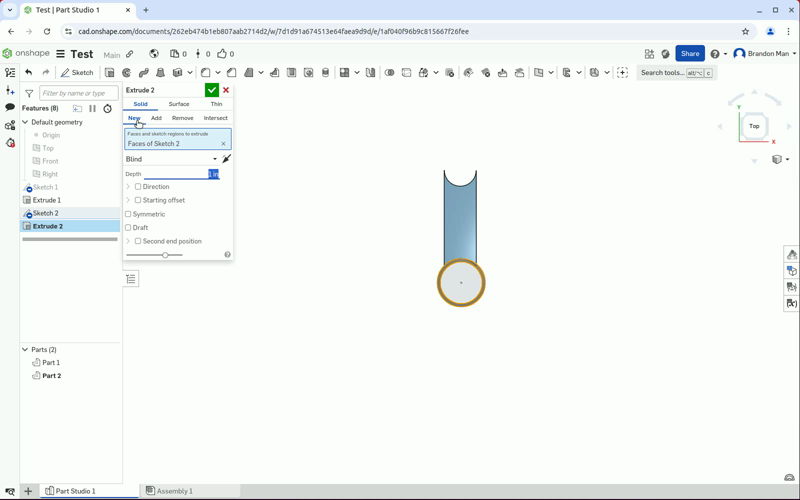
text(25.034)
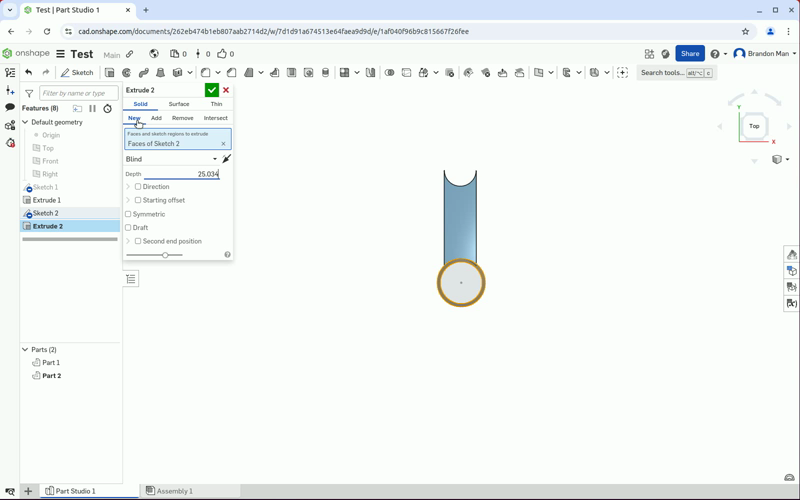
key(tab, 3)
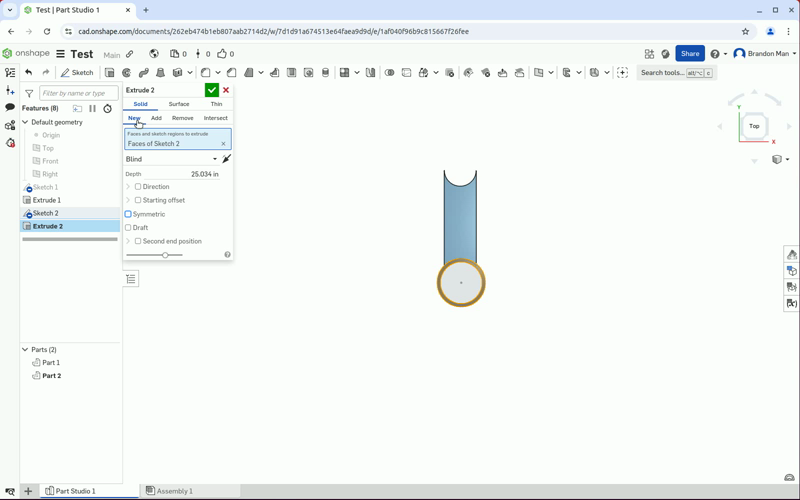
key(space)
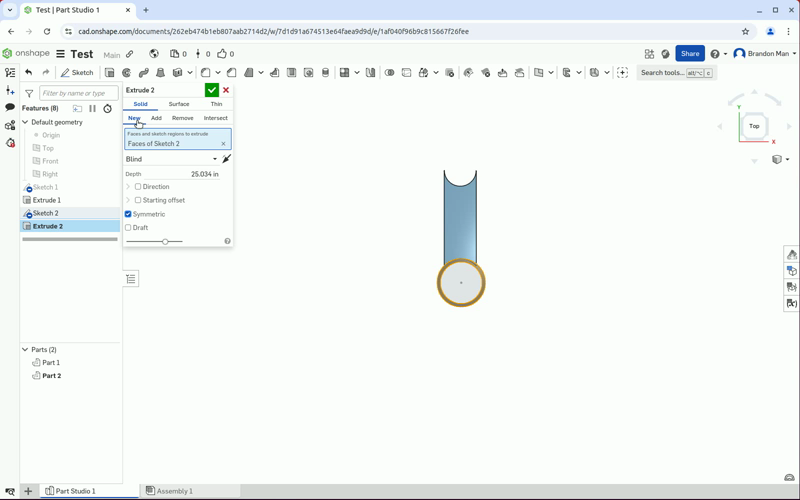
key(enter)
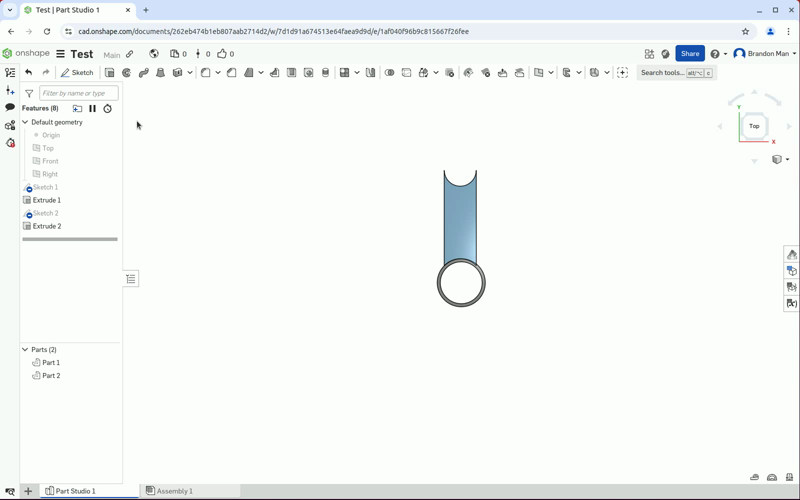
key(shift+h)
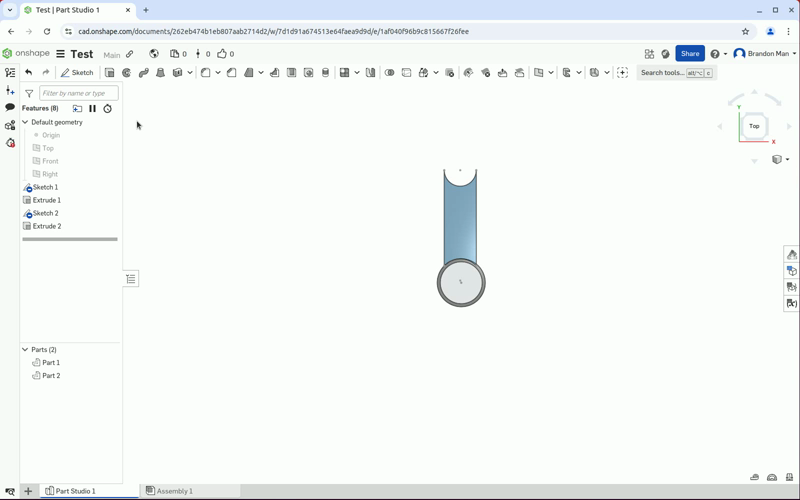
key(shift+h)
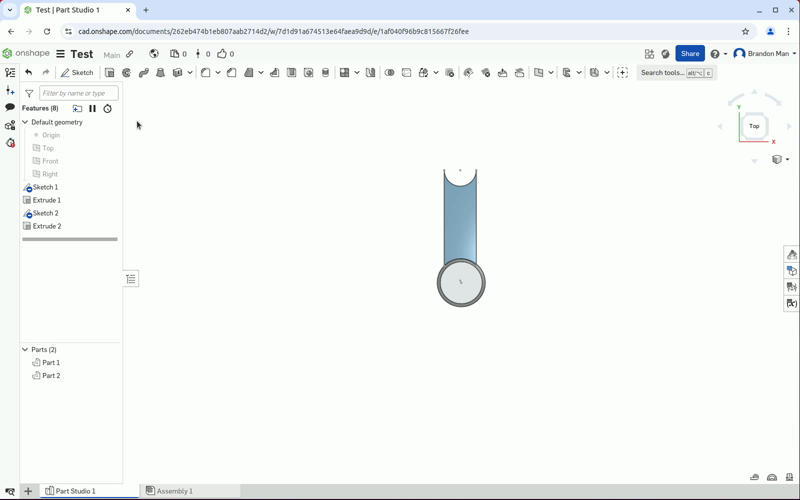
key(shift+7)
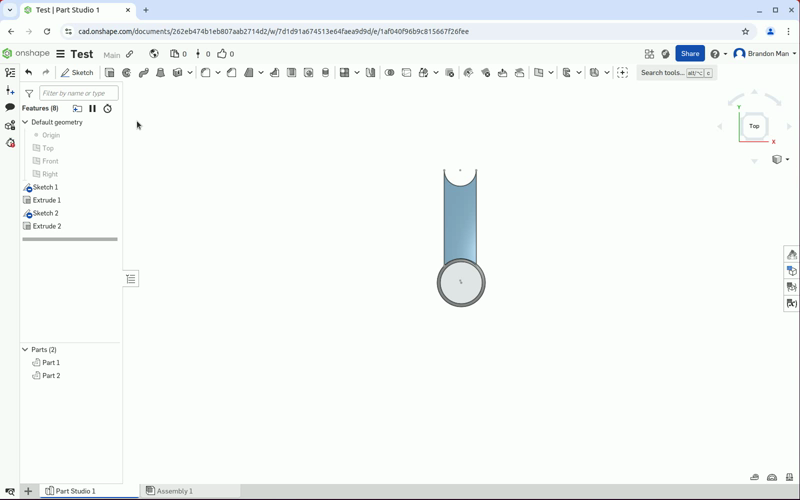
key(up, 3)
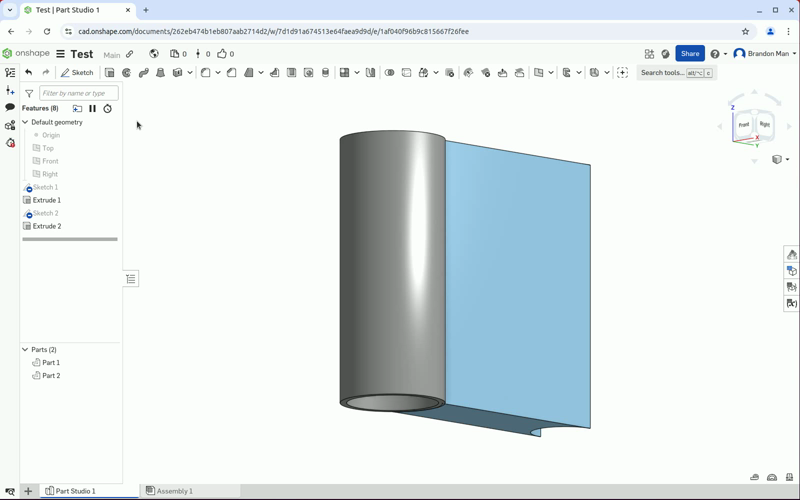
key(left, 3)
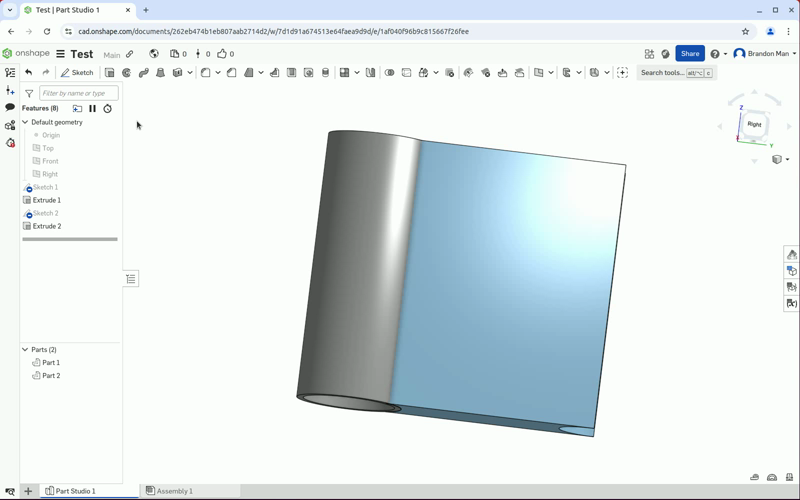
key(right, 3)
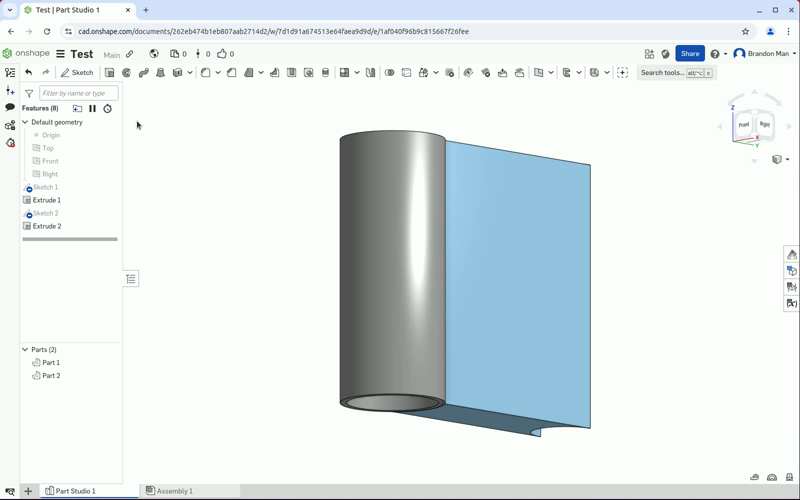
key(down, 3)
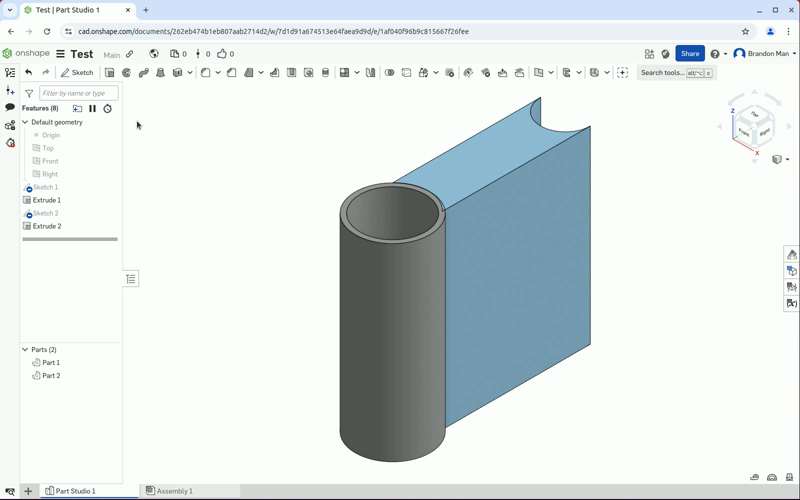
mouse_move(73, 189)
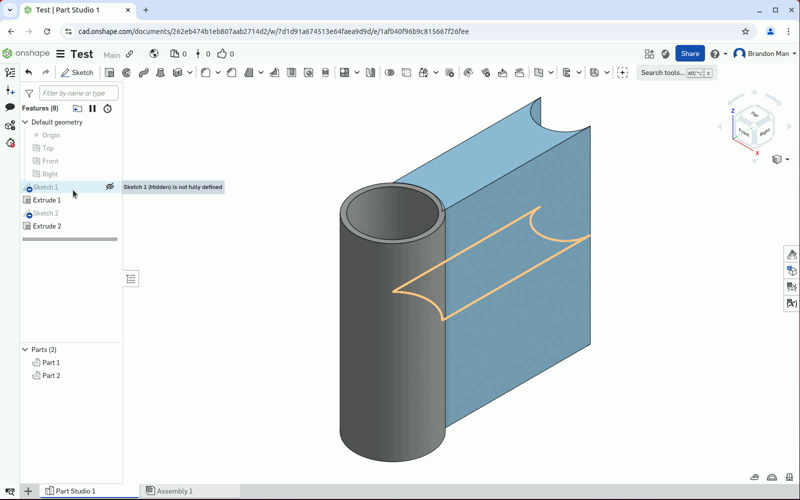
click(73, 189)